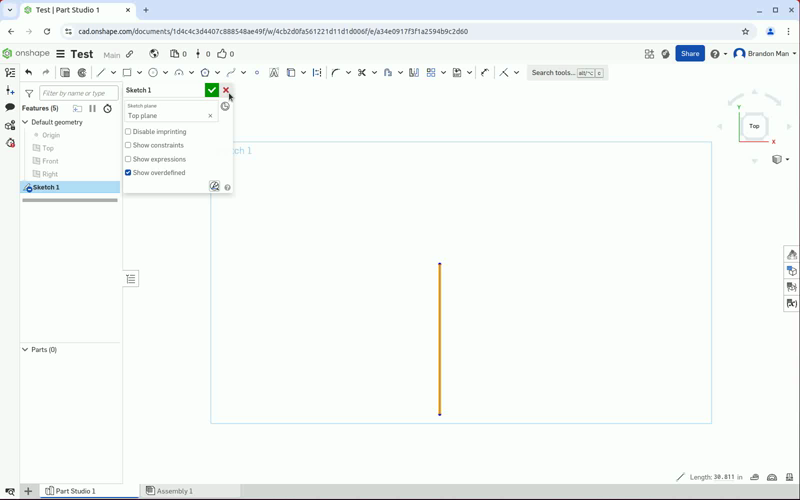
key(shift+h)
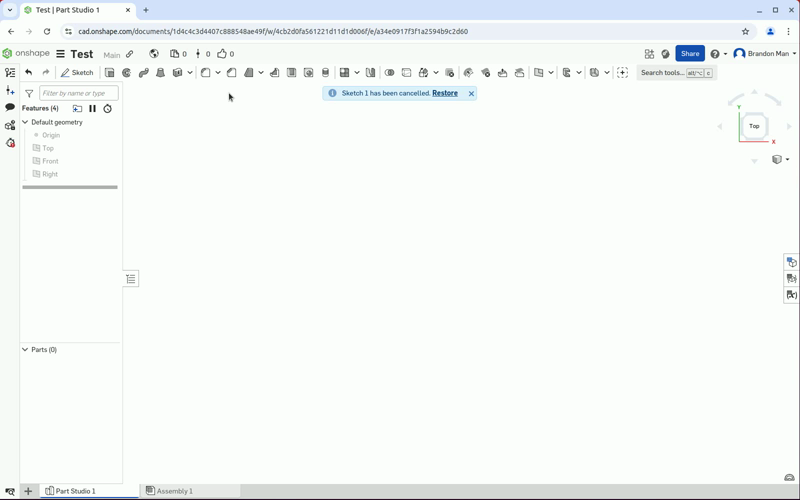
mouse_move(73, 352)
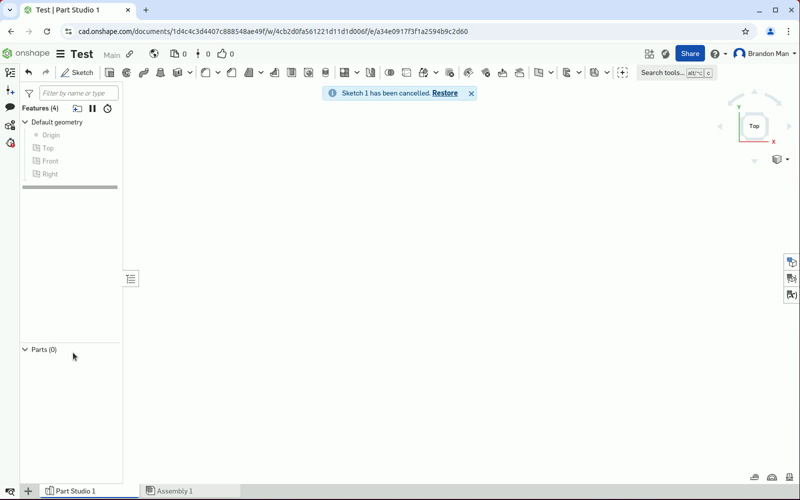
key(y)
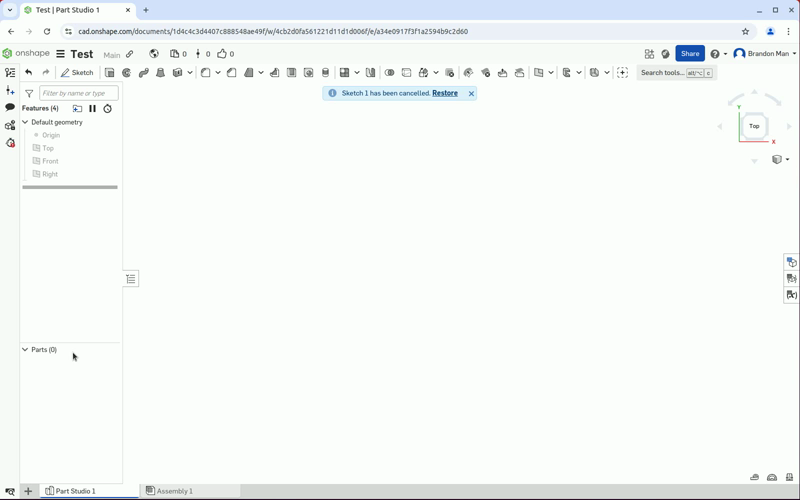
key(shift+p)
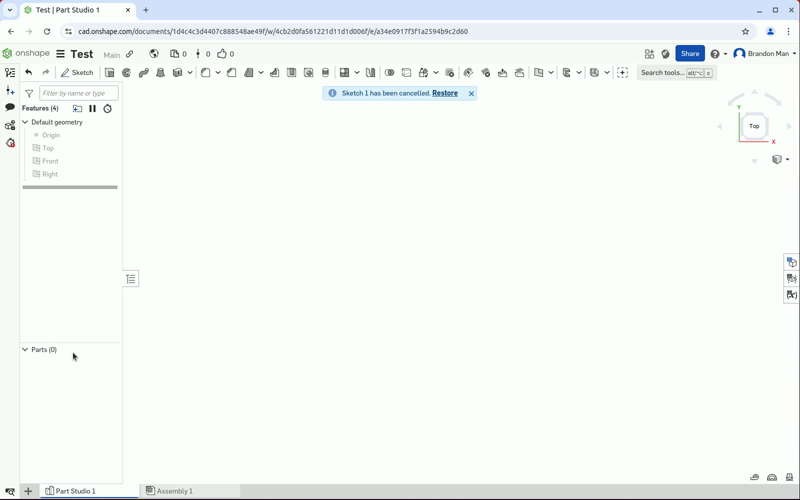
key(space)
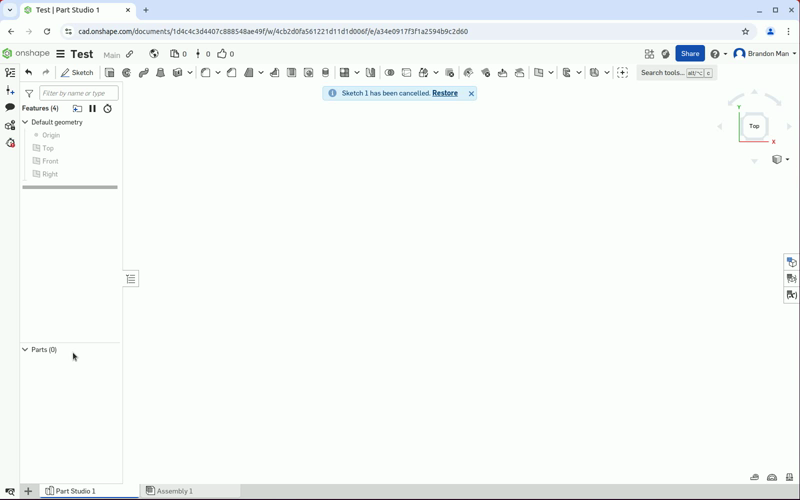
key_down(shift)
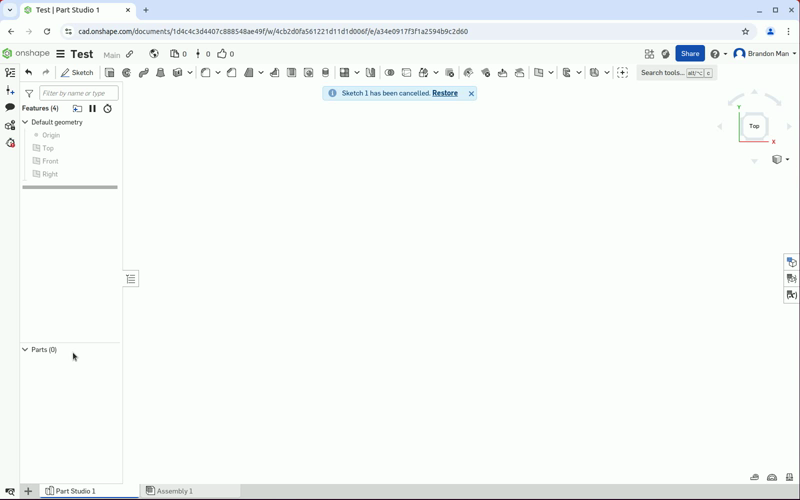
key(up)
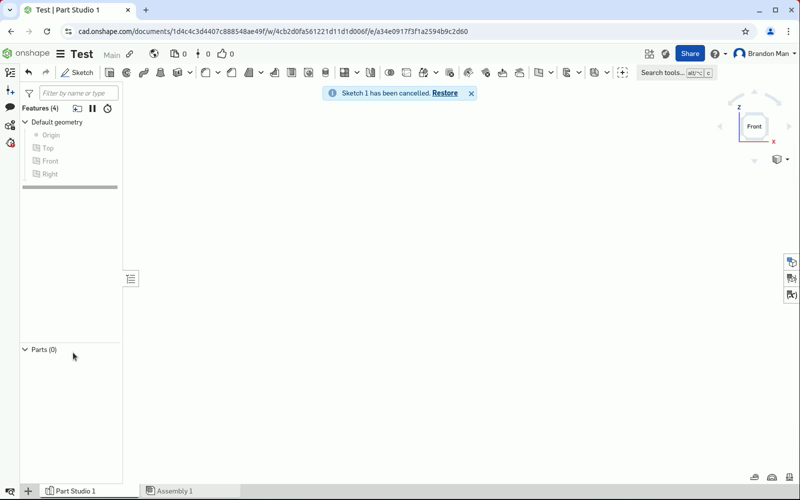
key_up(shift)
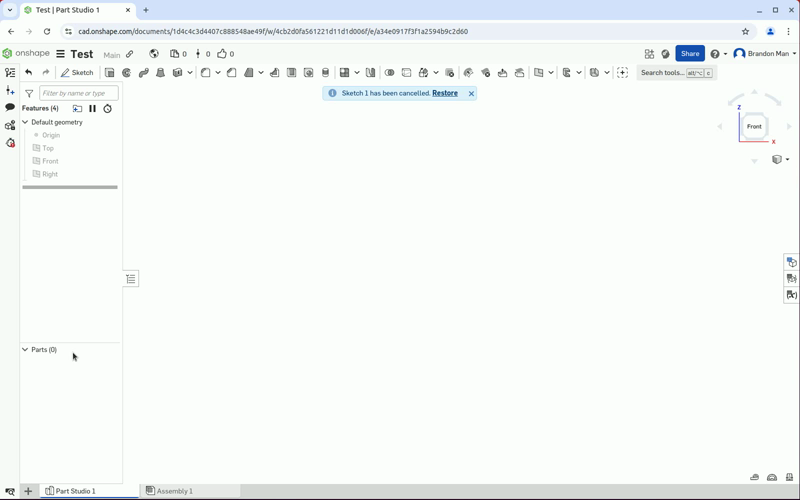
key(space)
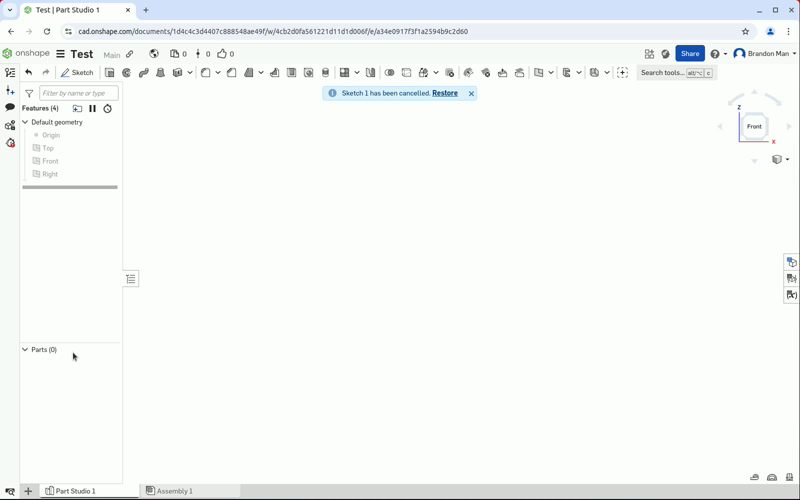
key_down(shift)
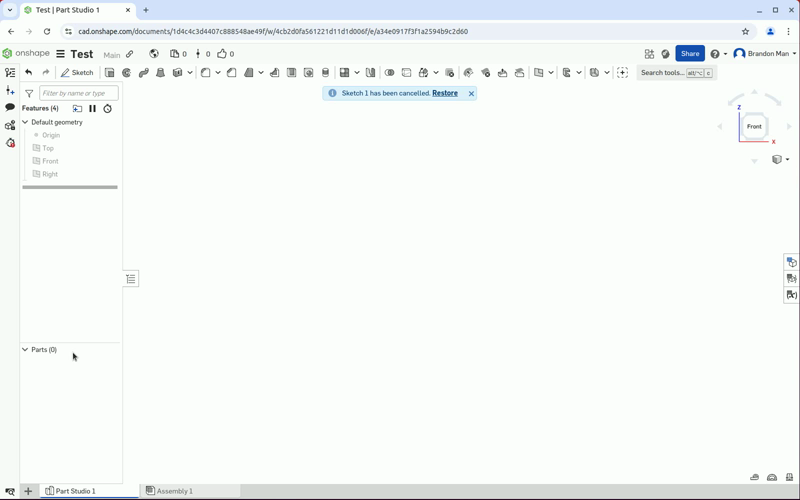
key(left)
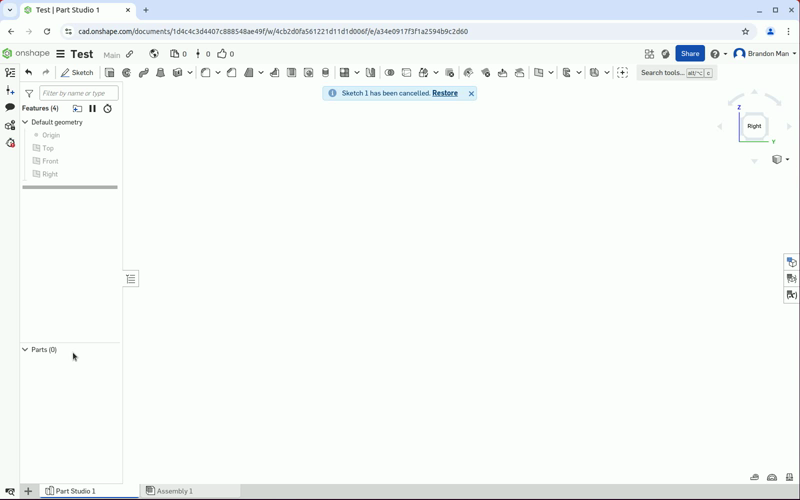
key_up(shift)
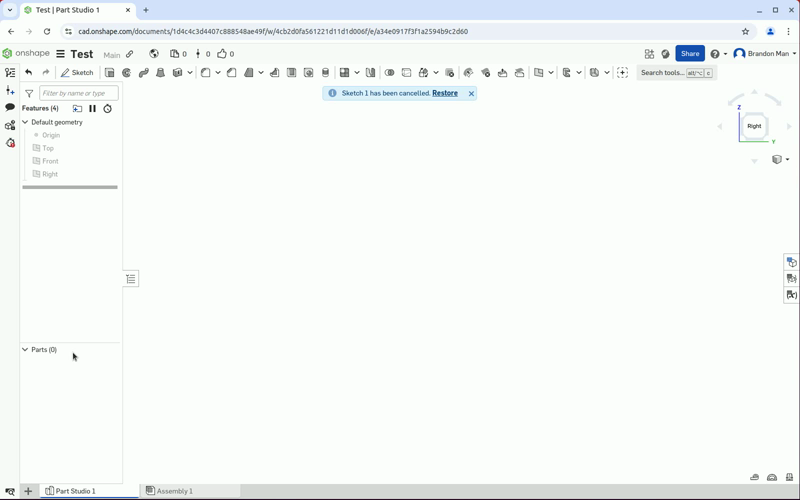
mouse_move(73, 352)
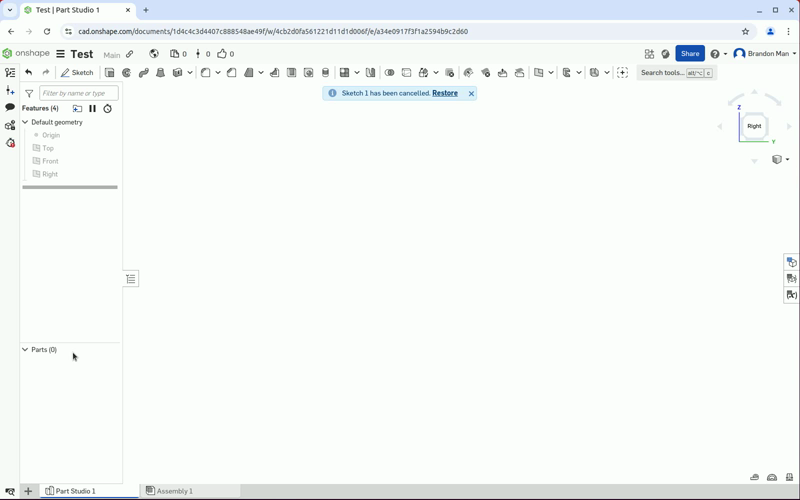
key(shift+y)
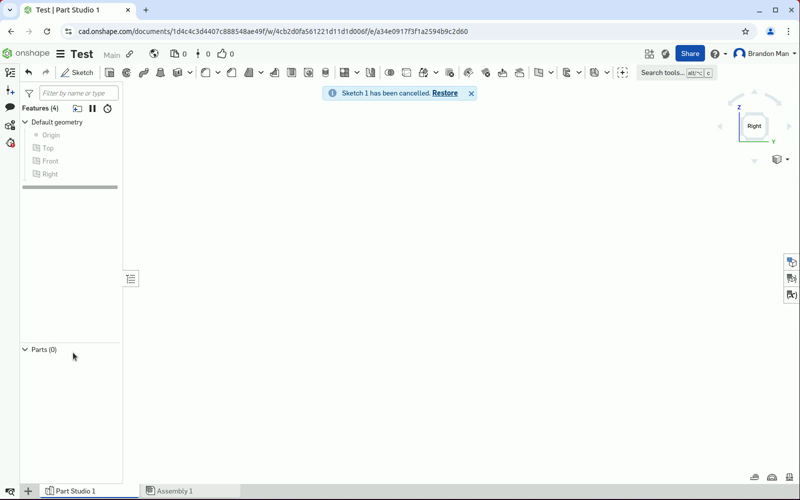
key(shift+s)
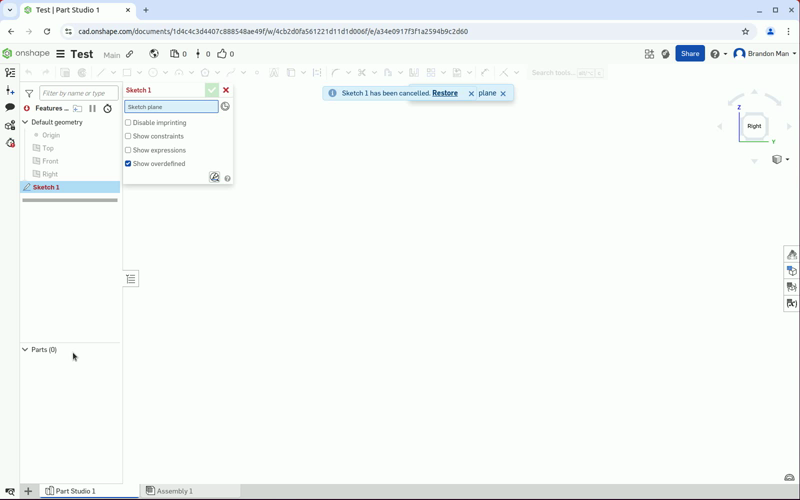
mouse_move(73, 176)
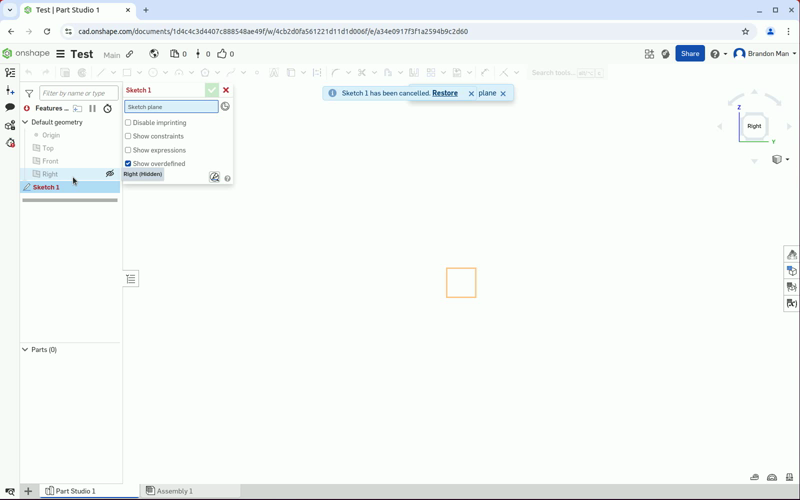
click(73, 176)
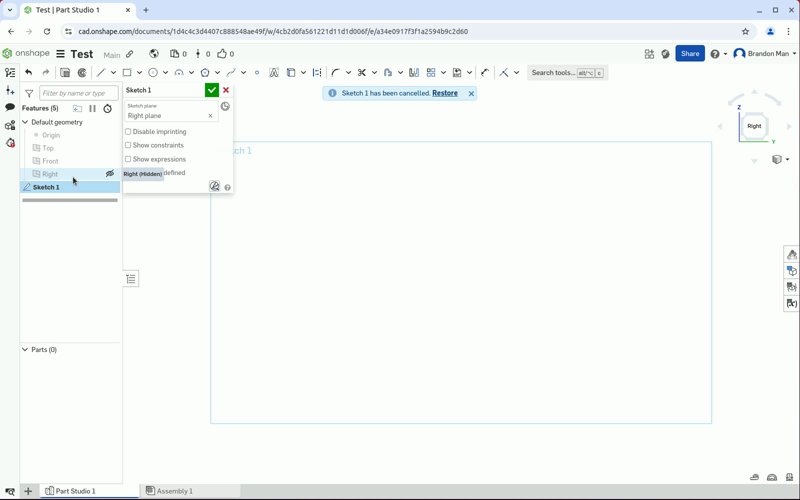
mouse_move(73, 352)
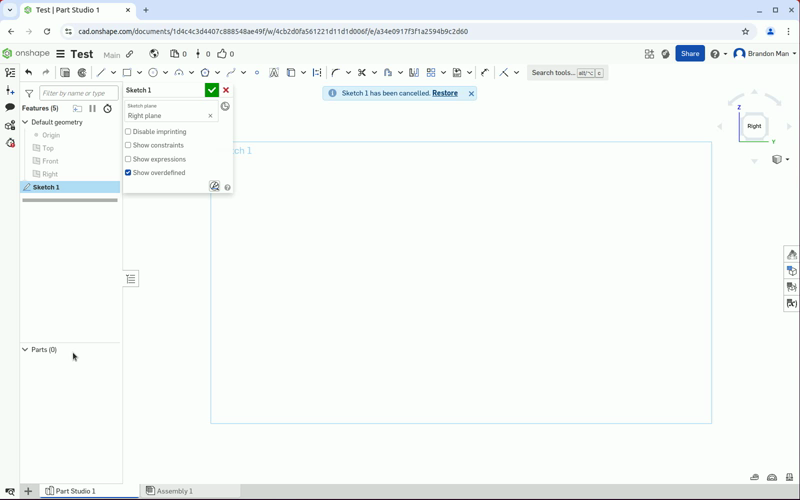
key(y)
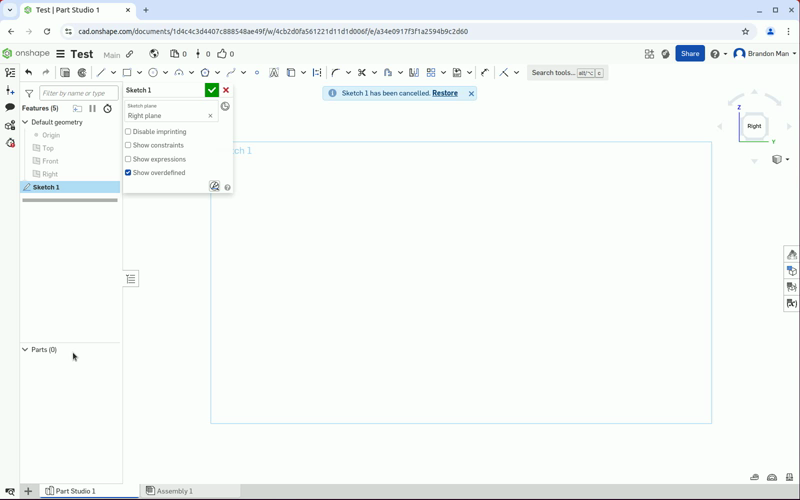
key(l)
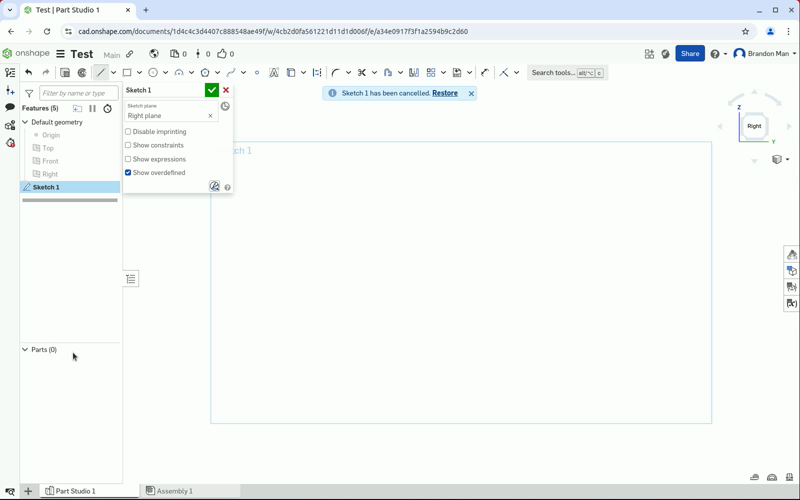
key_down(shift)
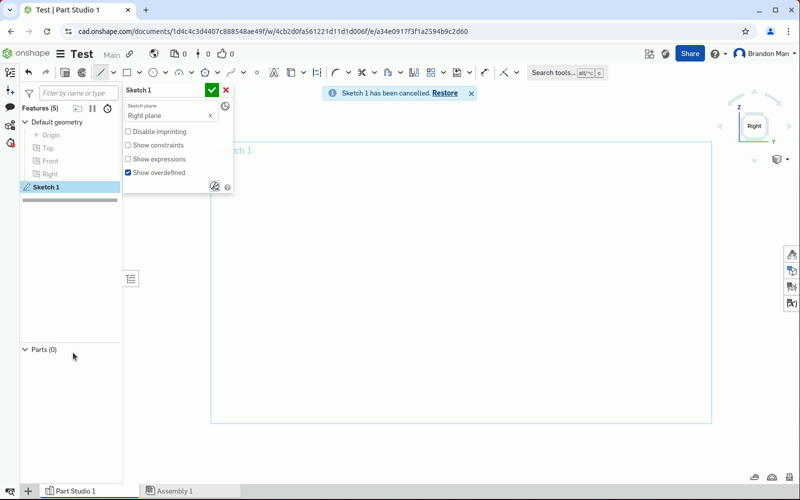
mouse_move(348, 359)
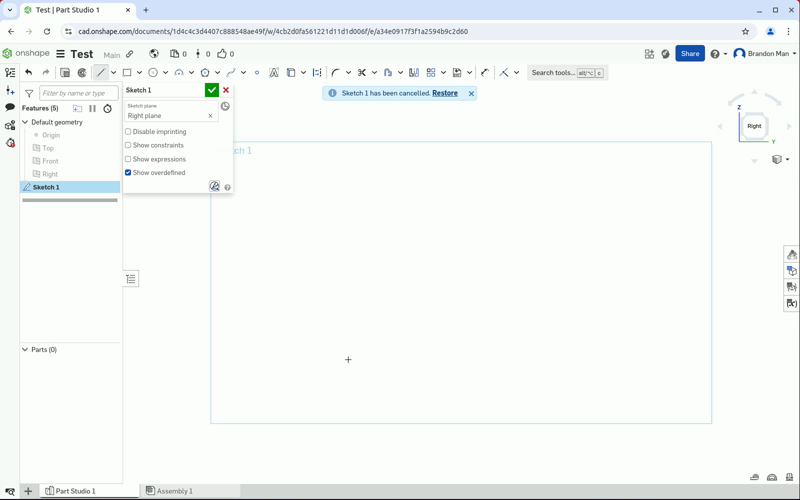
click(348, 359)
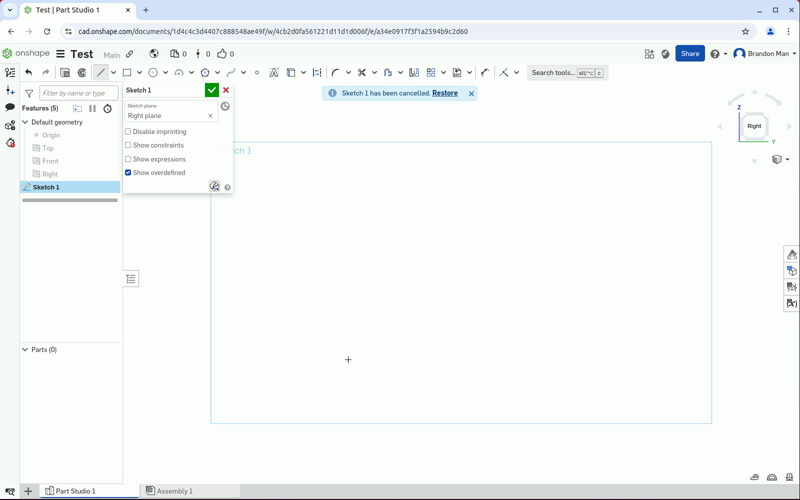
key_up(shift)
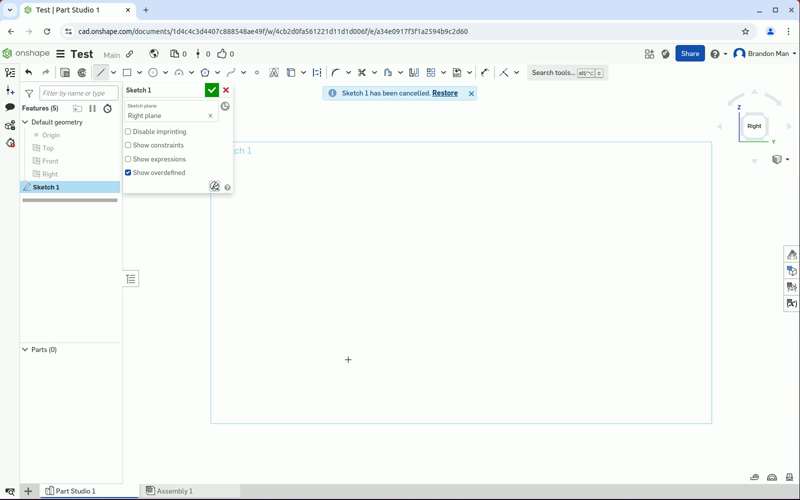
key_down(shift)
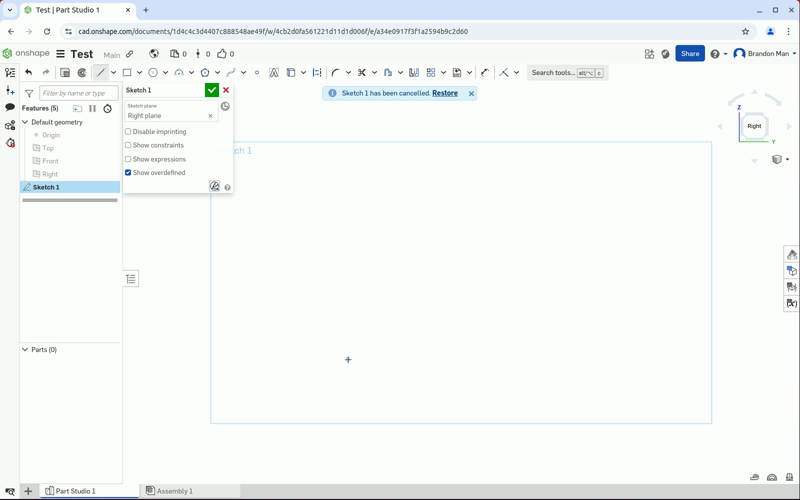
mouse_move(395, 282)
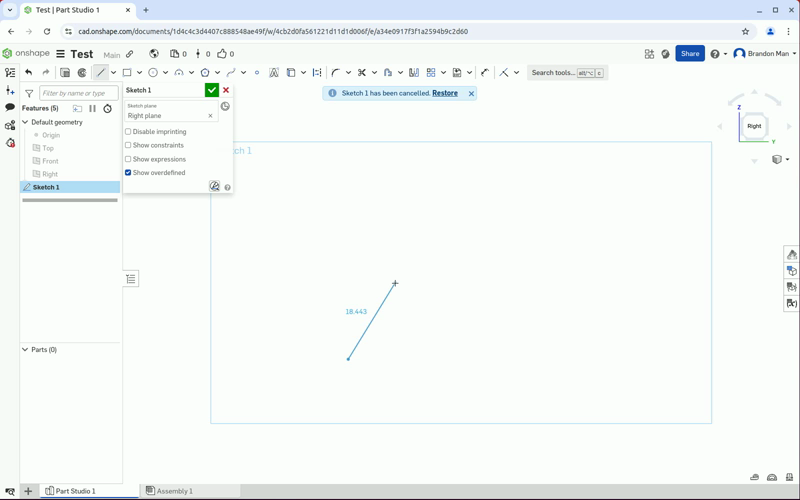
click(395, 282)
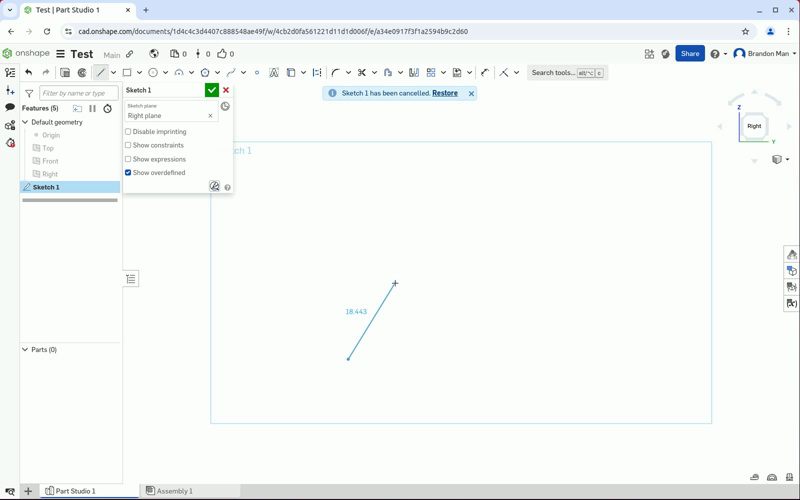
key_up(shift)
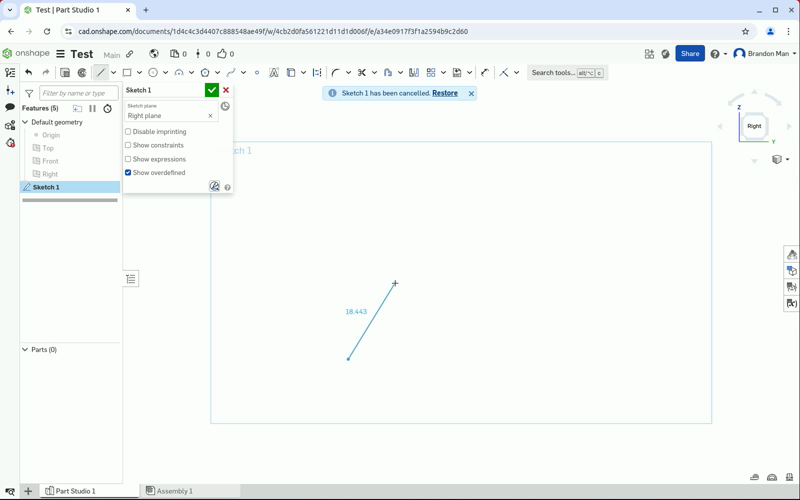
key_down(shift)
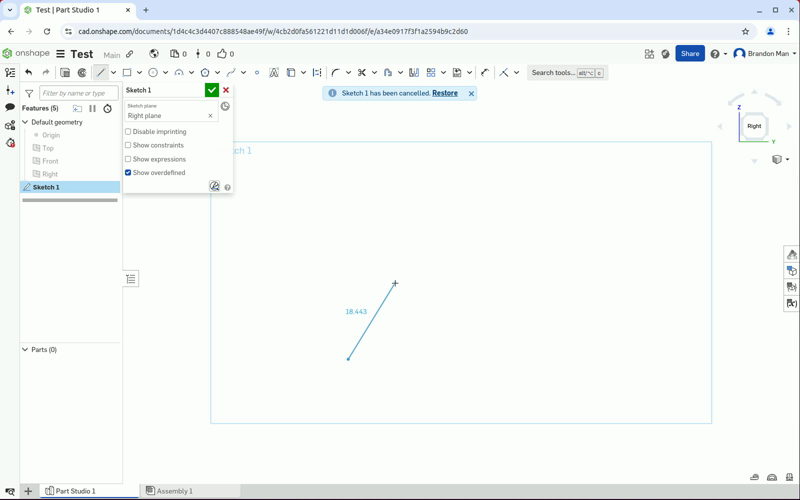
mouse_move(395, 181)
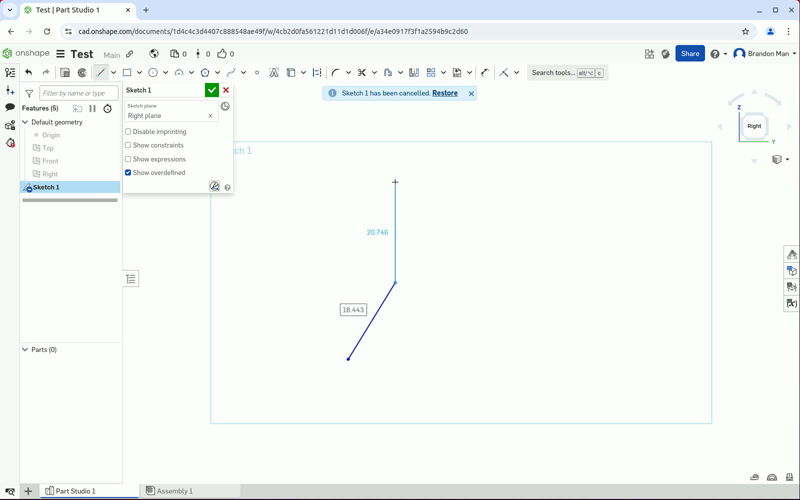
click(395, 181)
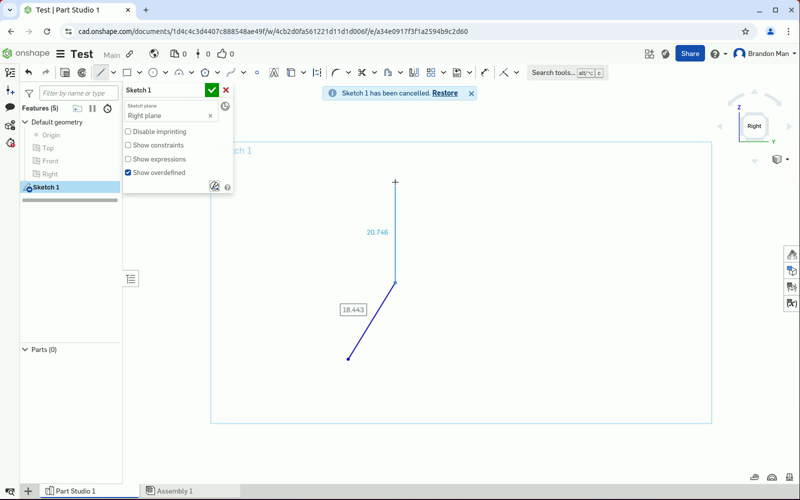
key_up(shift)
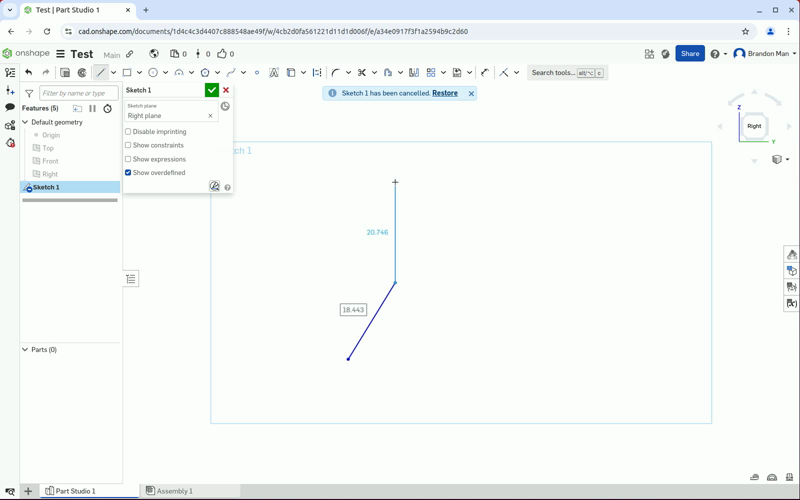
key_down(shift)
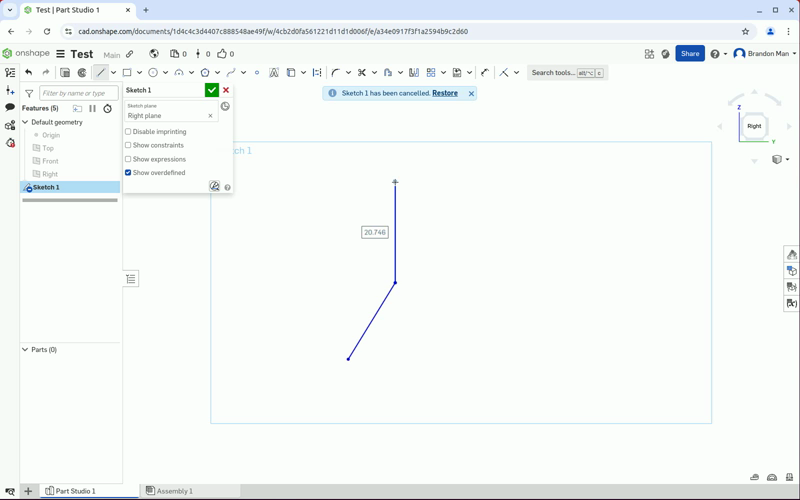
mouse_move(355, 297)
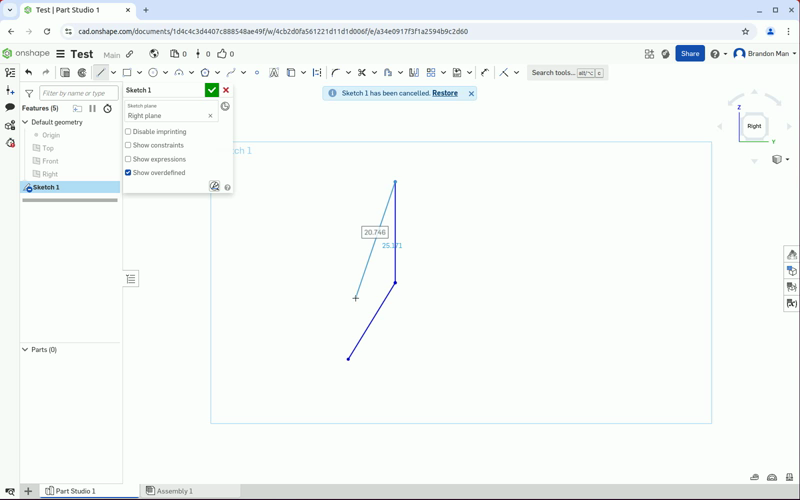
click(355, 297)
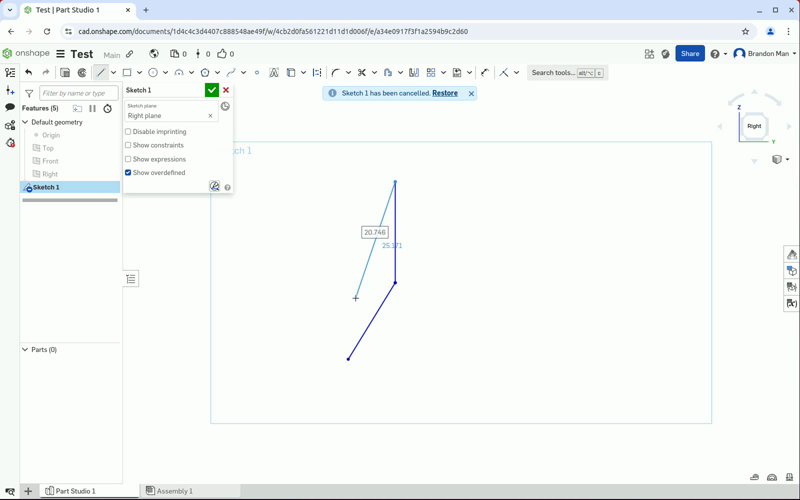
key_up(shift)
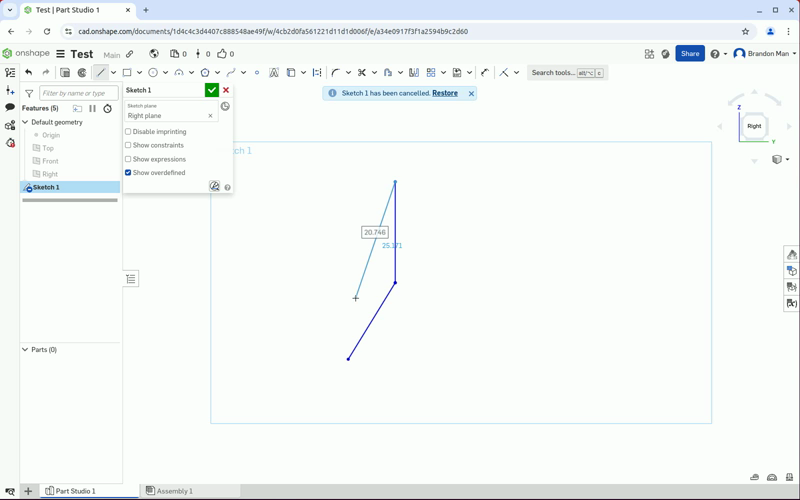
key(esc)
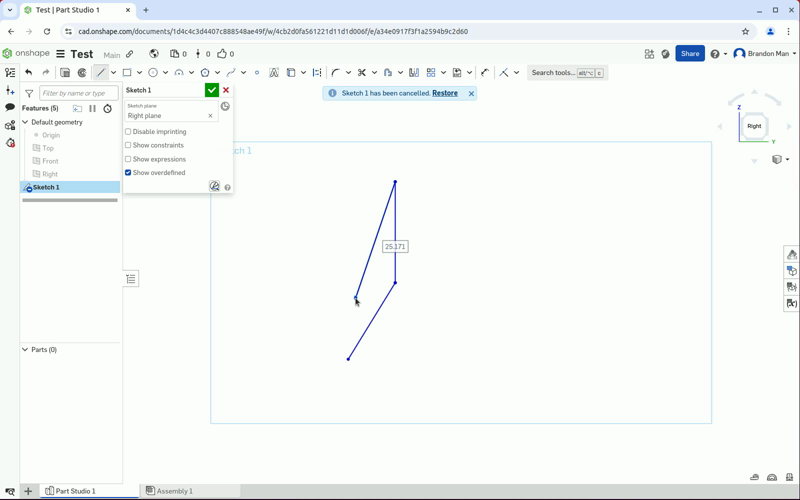
key(a)
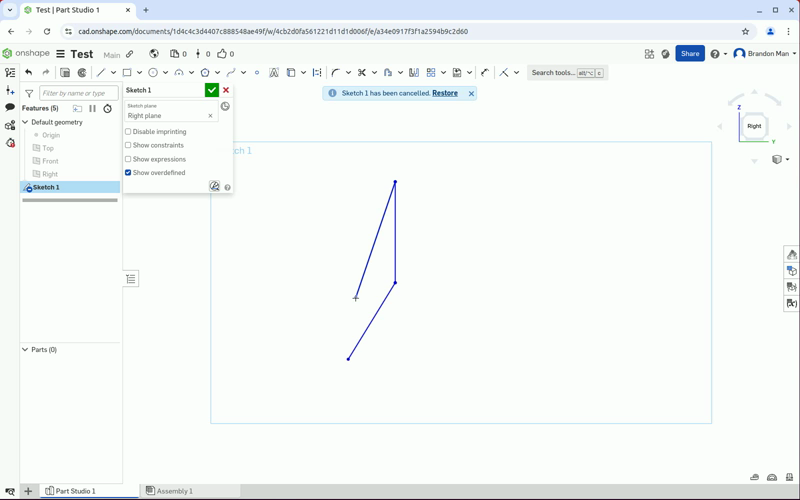
mouse_move(355, 297)
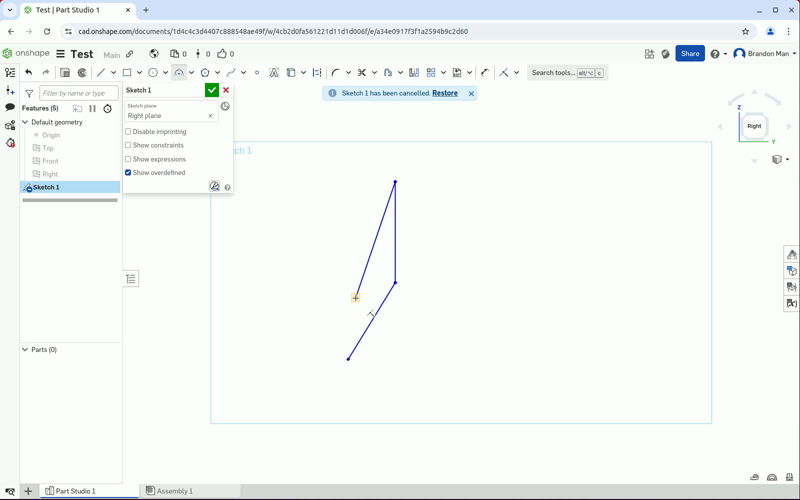
click(355, 297)
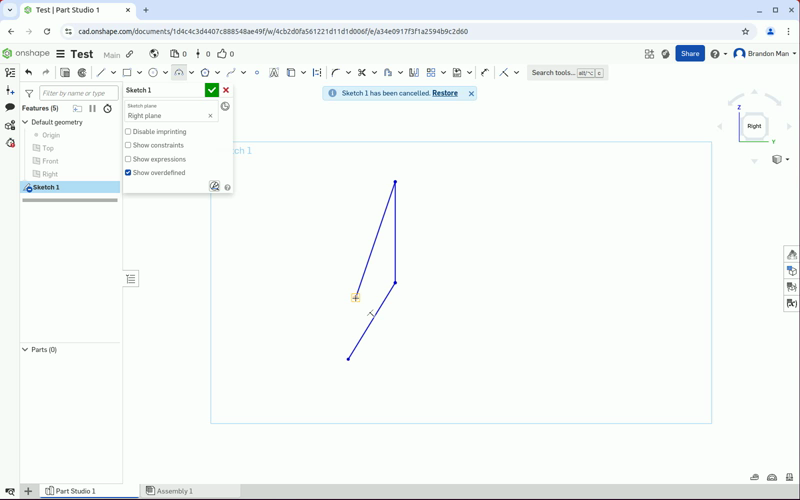
key_down(shift)
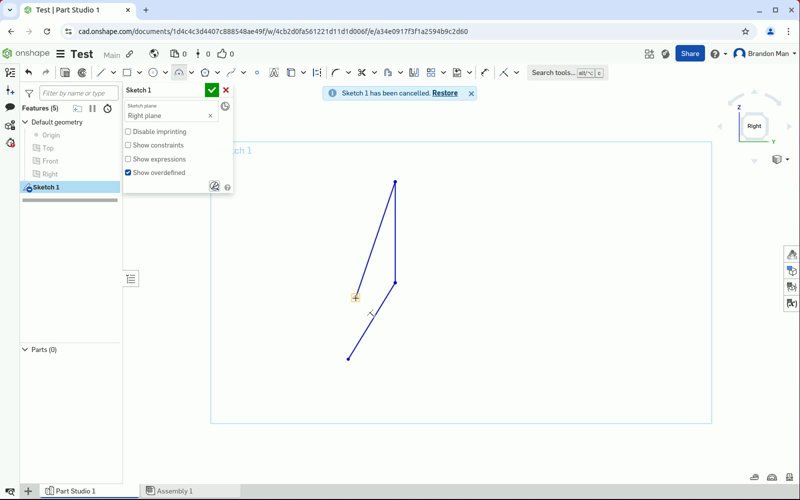
mouse_move(348, 349)
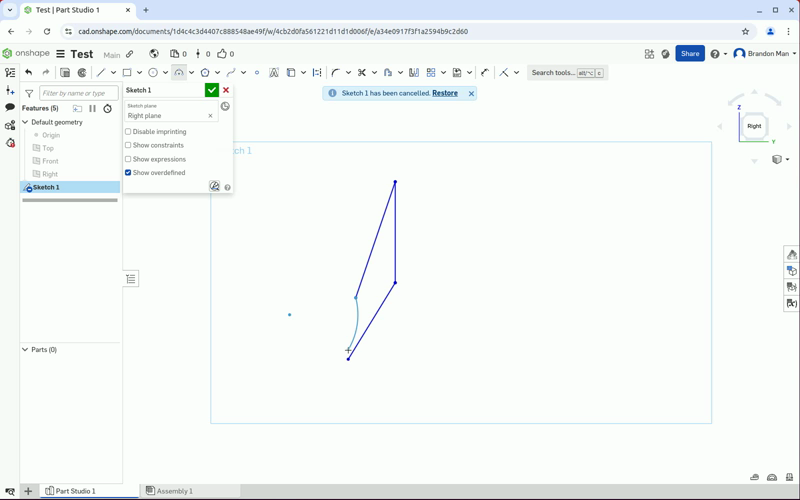
click(348, 349)
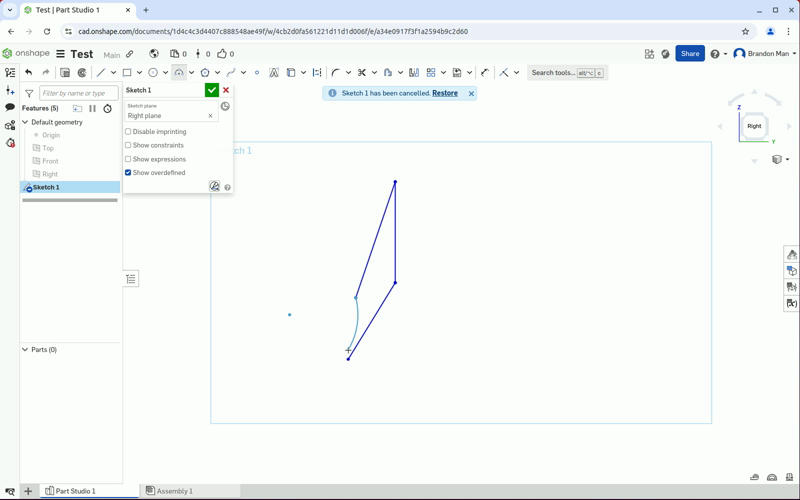
mouse_move(349, 323)
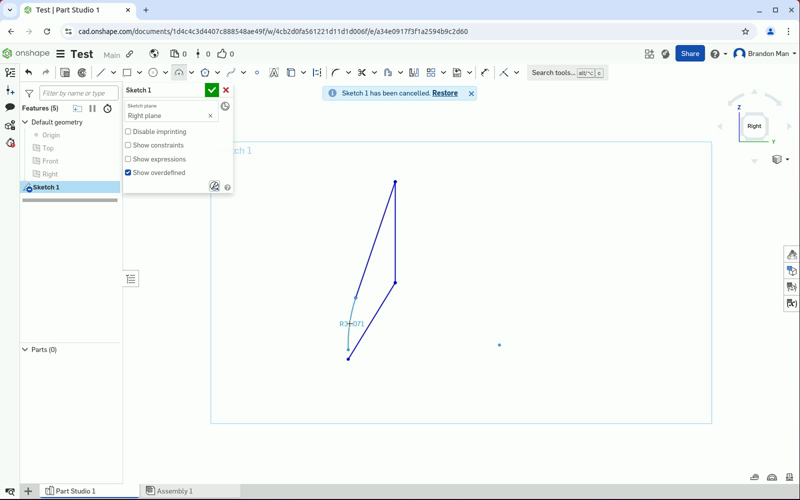
click(349, 323)
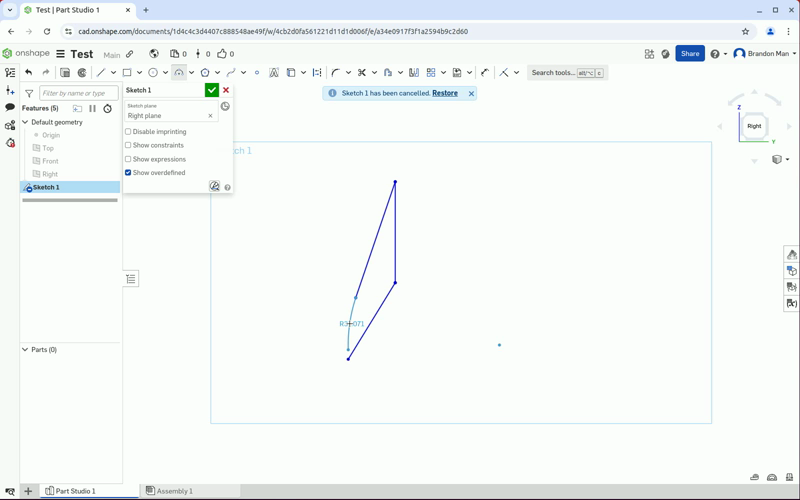
key_up(shift)
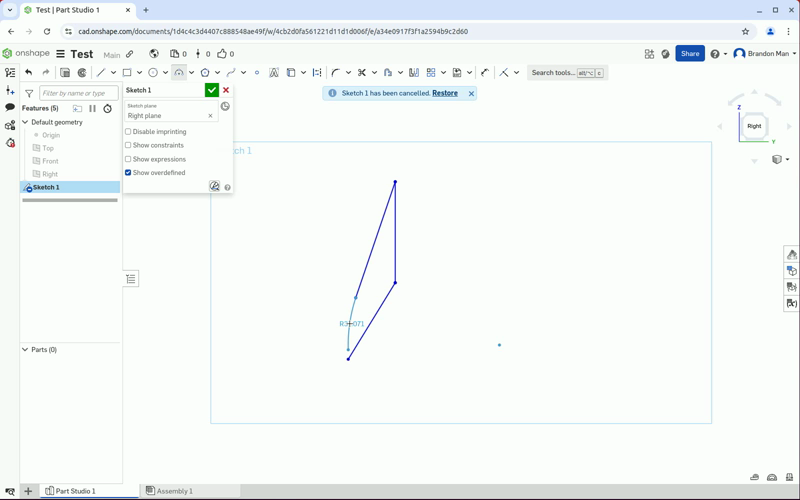
key(esc)
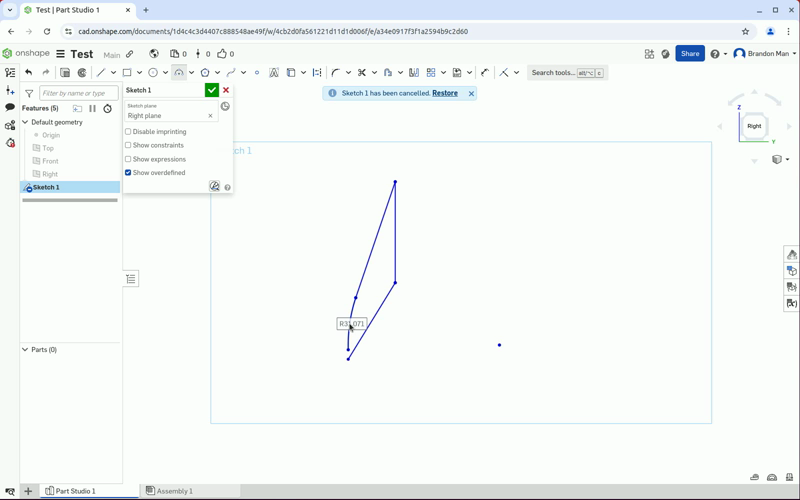
key(l)
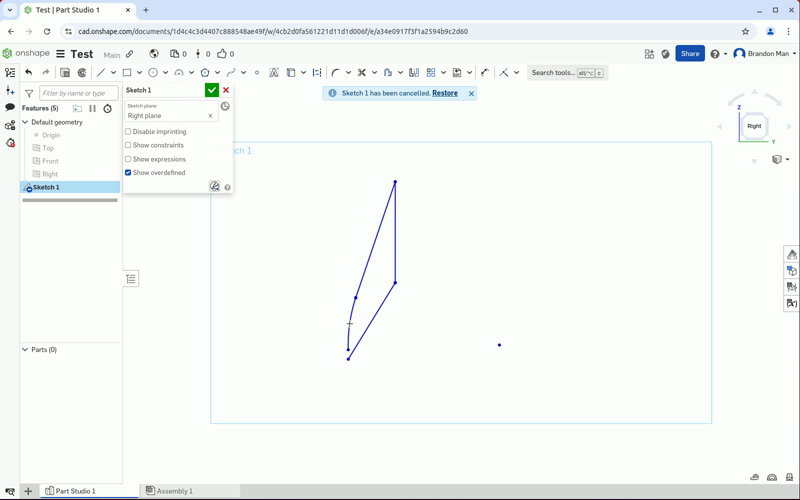
mouse_move(348, 349)
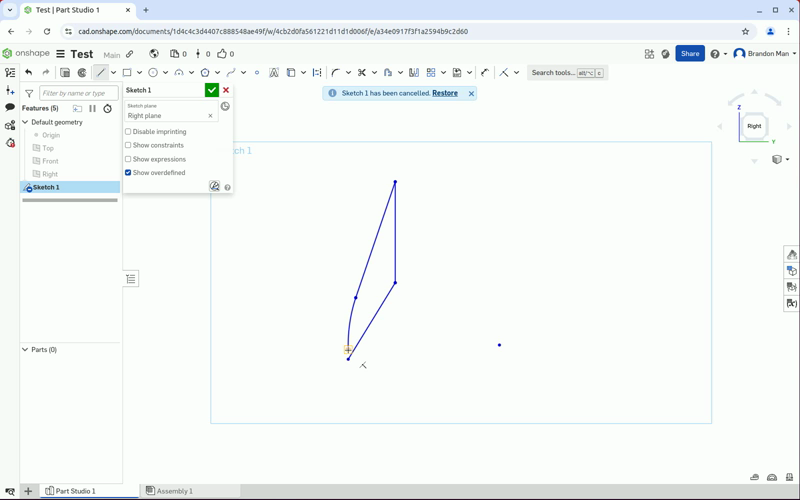
click(348, 349)
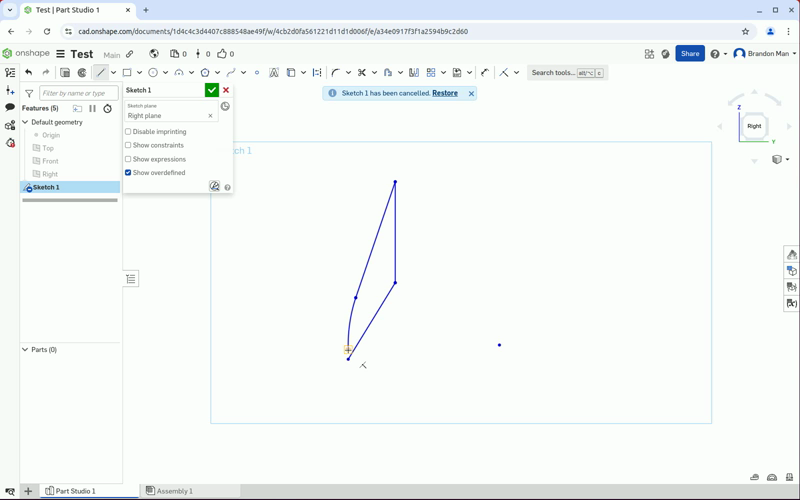
mouse_move(378, 349)
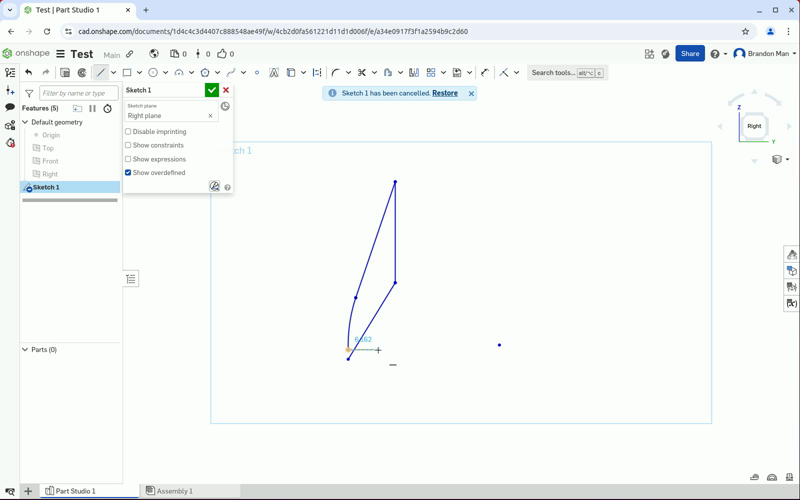
key_down(shift)
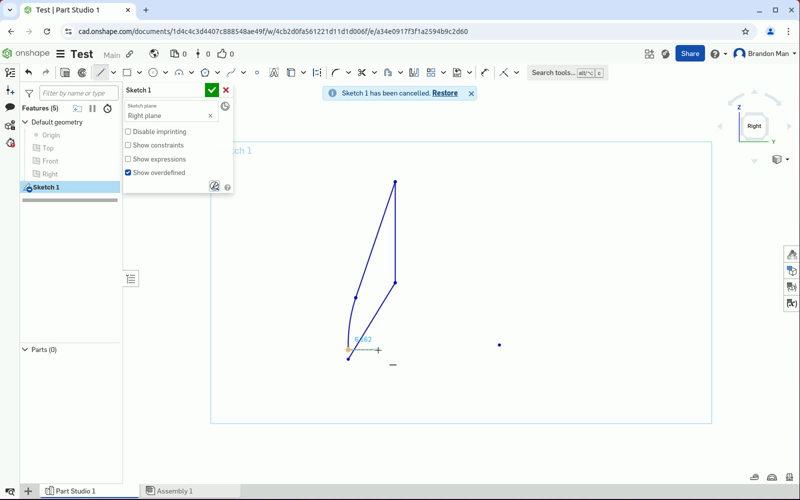
mouse_move(348, 359)
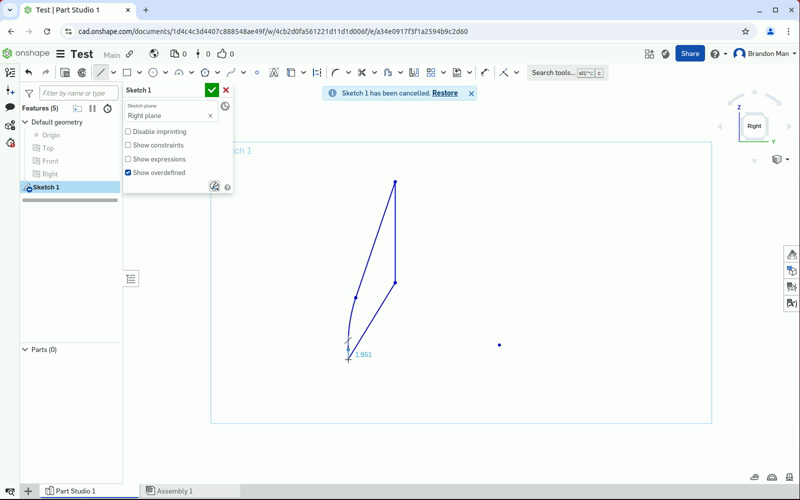
key_up(shift)
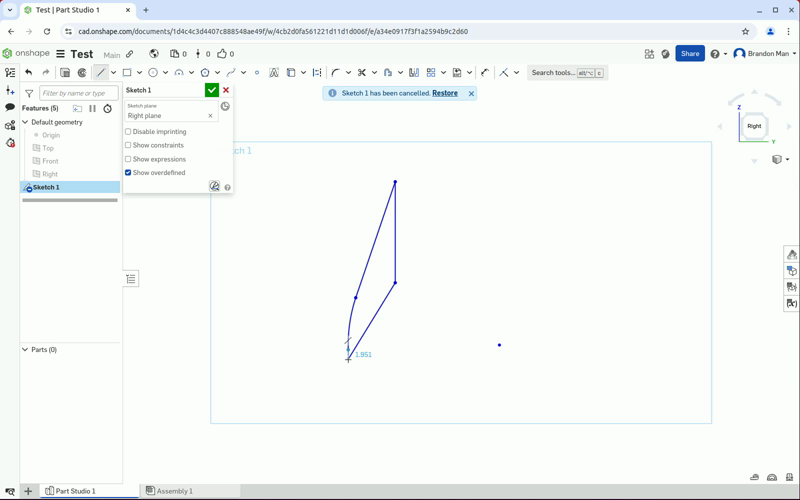
click(348, 359)
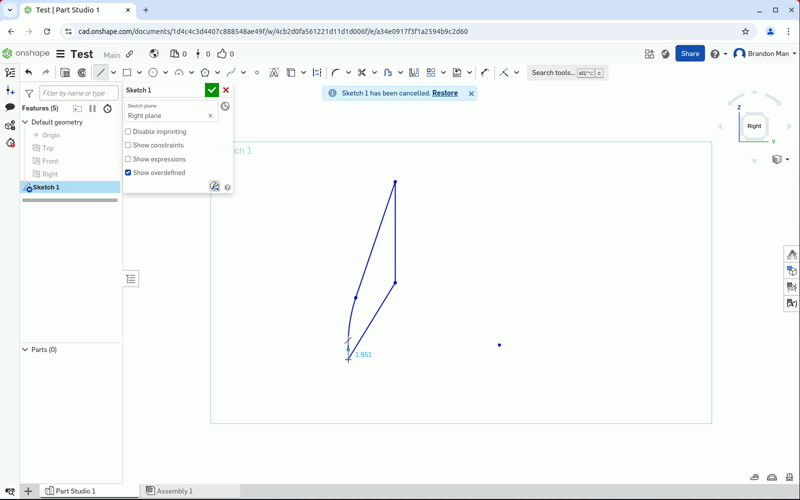
key(esc)
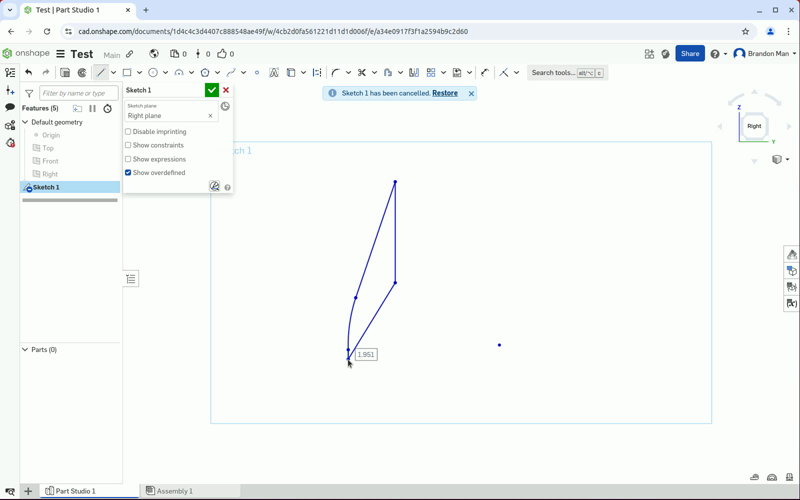
mouse_move(357, 314)
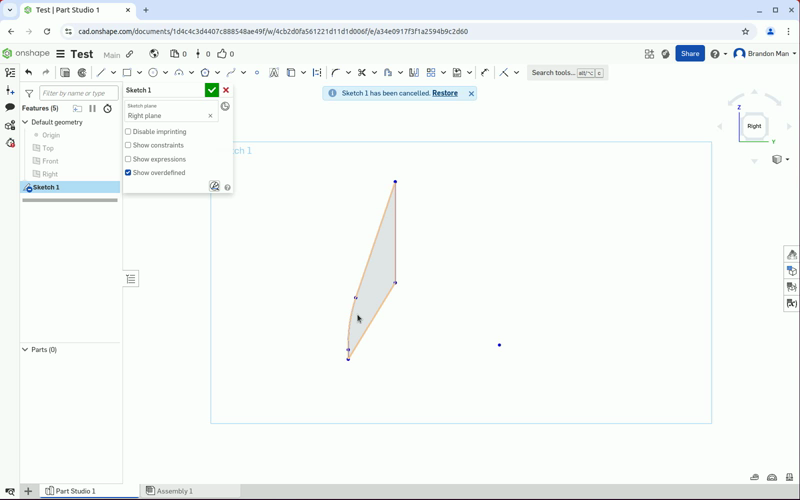
click(357, 314)
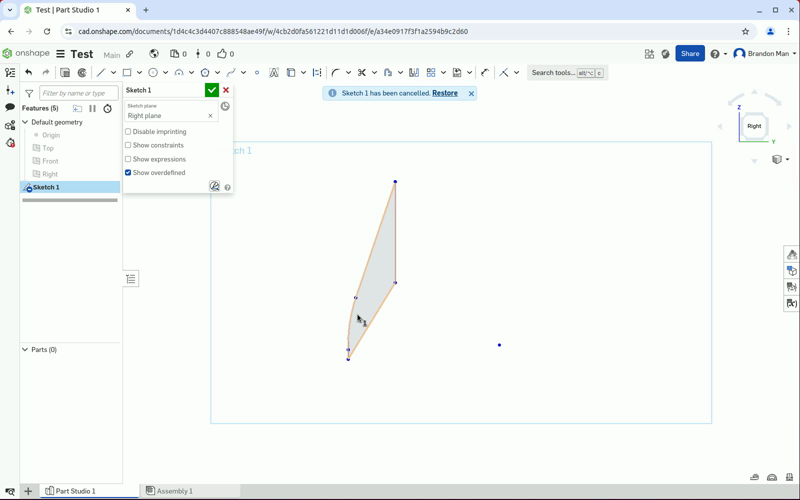
mouse_move(73, 352)
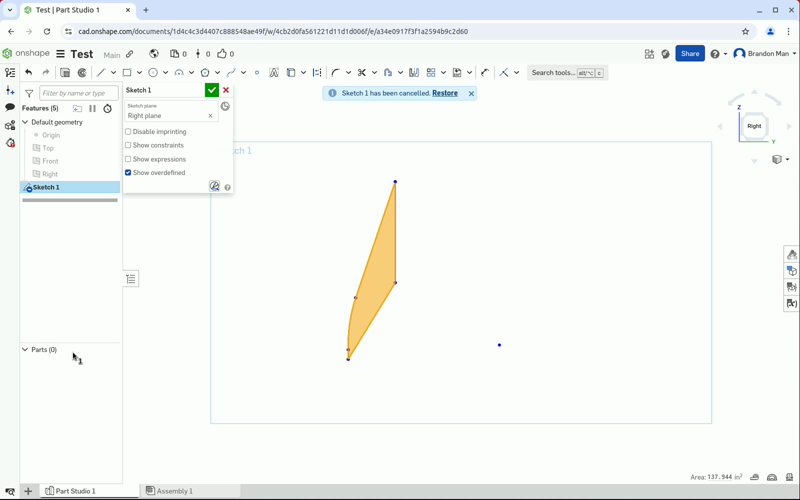
key(shift+y)
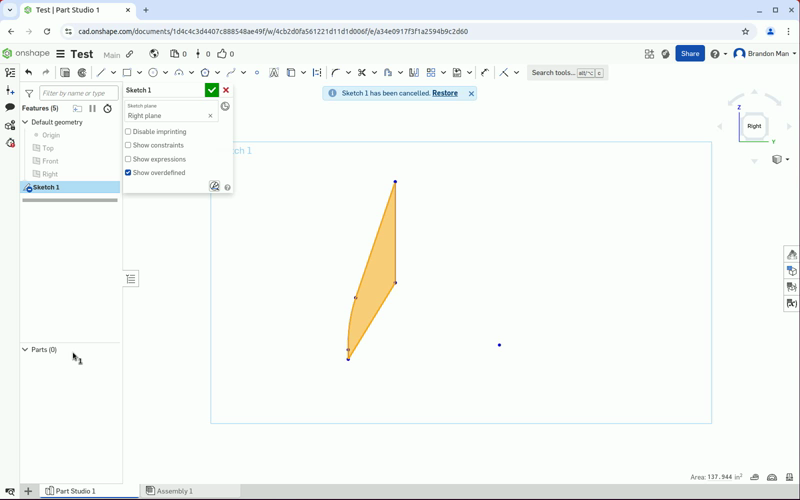
key(shift+e)
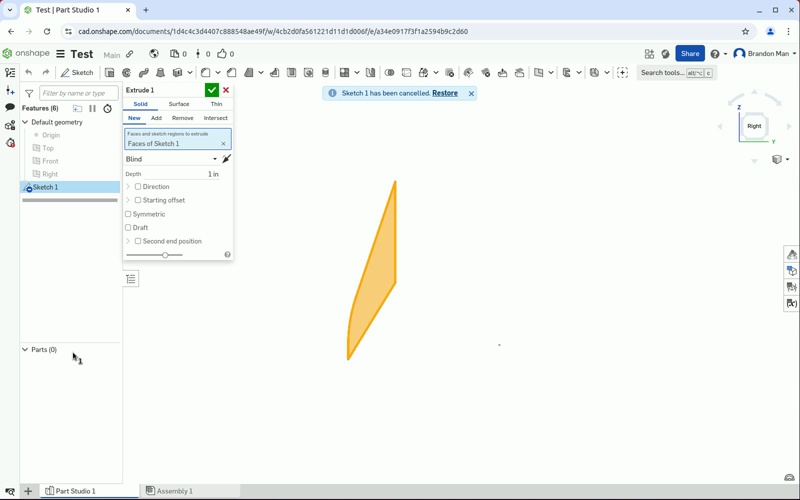
mouse_move(143, 106)
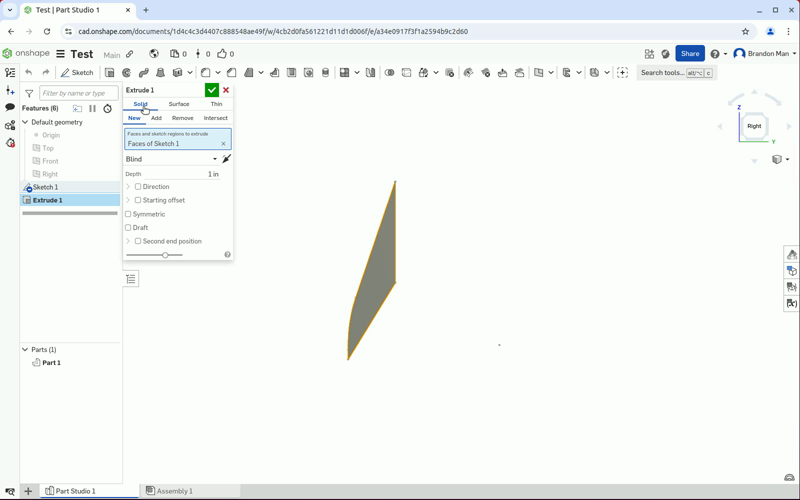
click(143, 106)
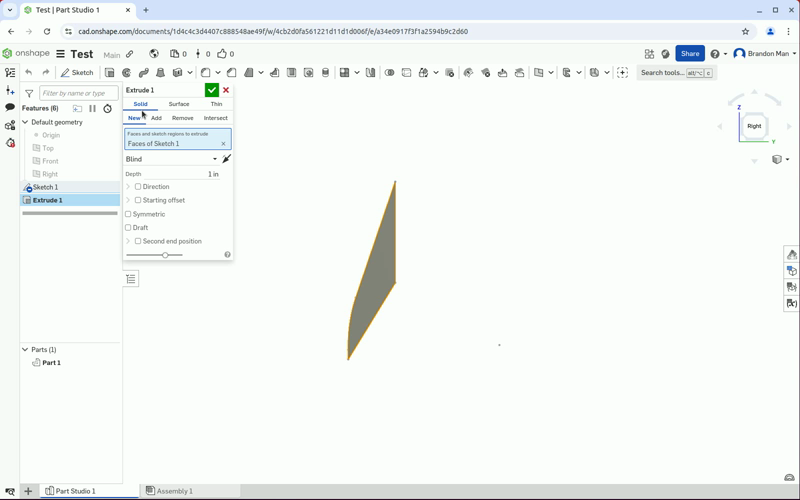
mouse_move(137, 120)
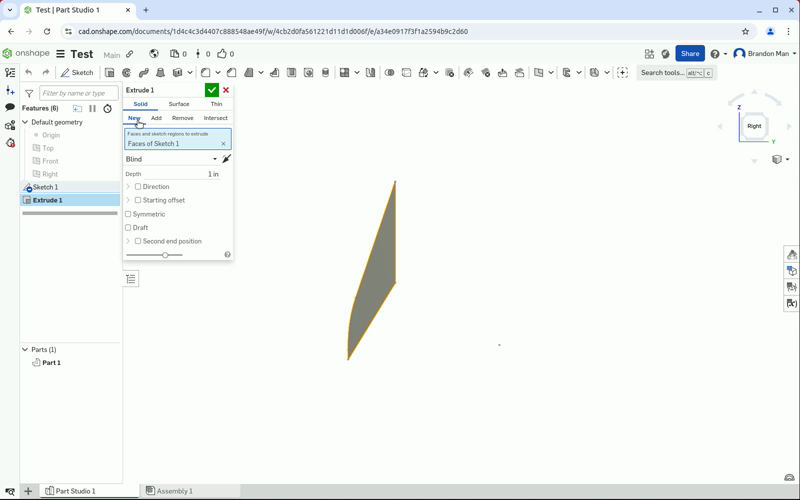
click(137, 120)
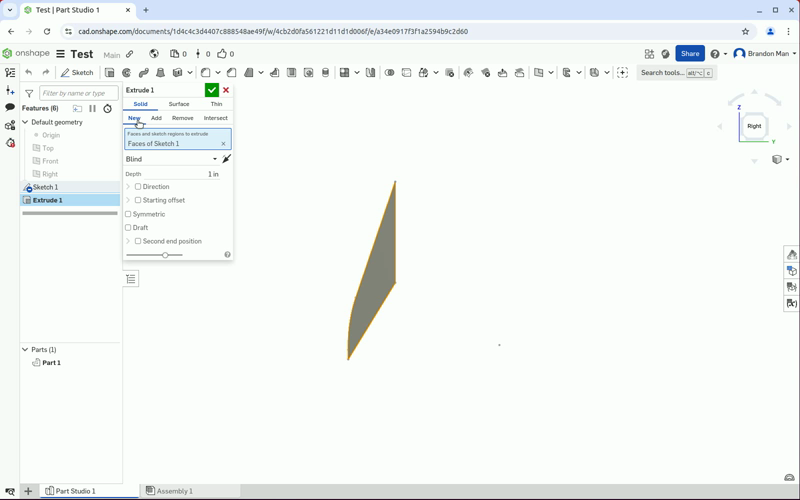
key(tab, 4)
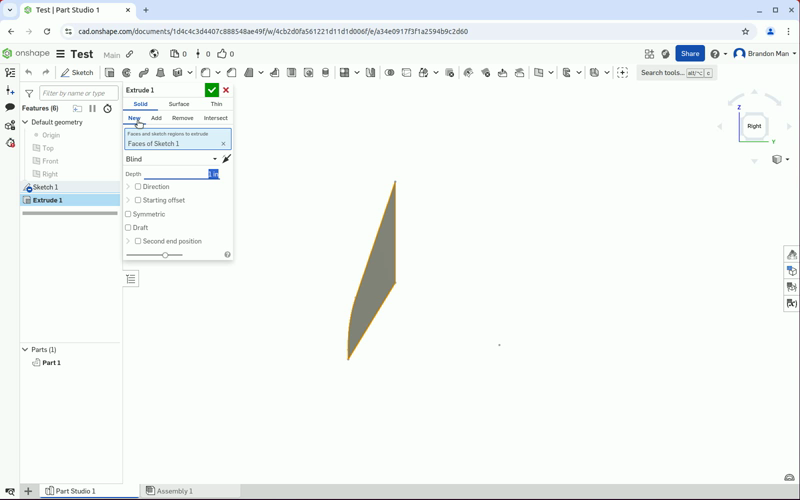
text(0.482)
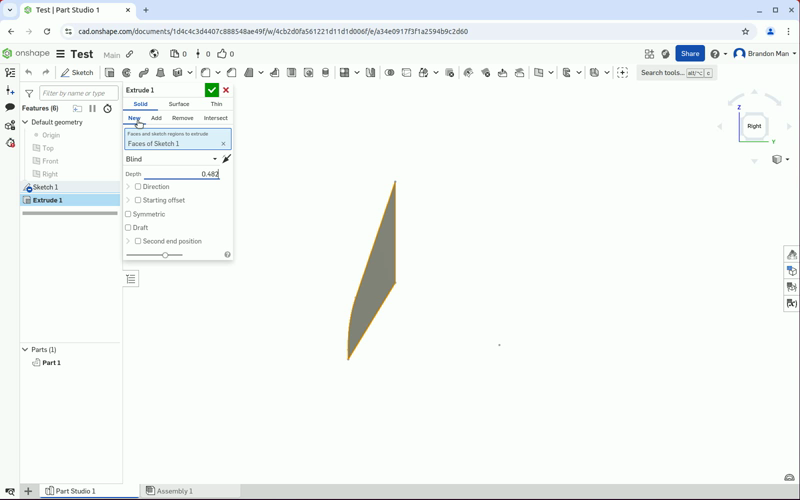
key(tab, 3)
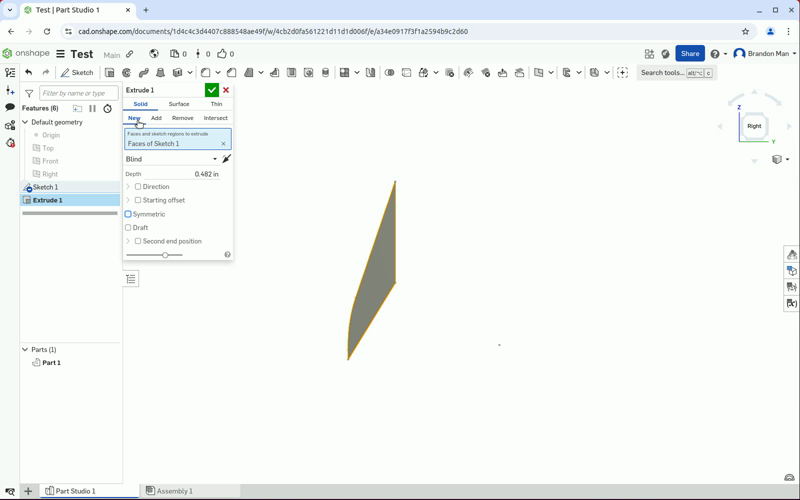
key(space)
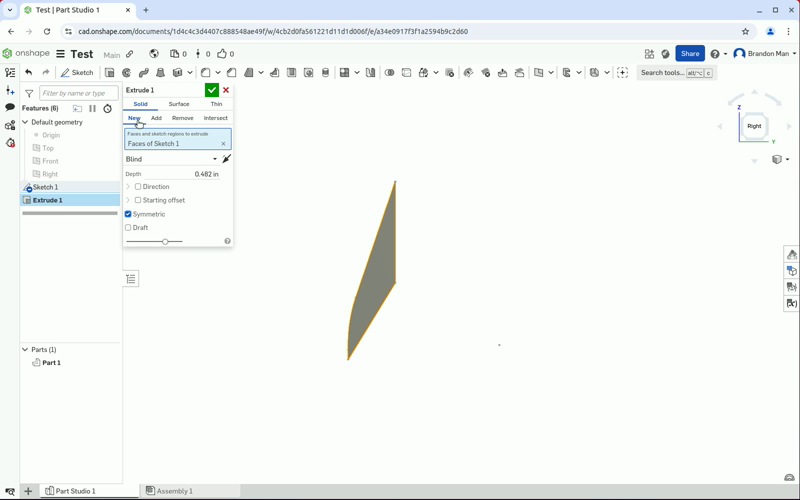
key(enter)
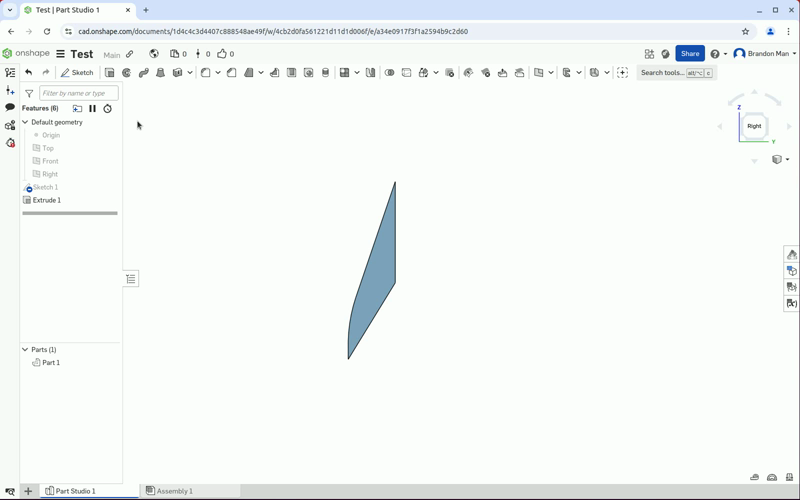
key(shift+h)
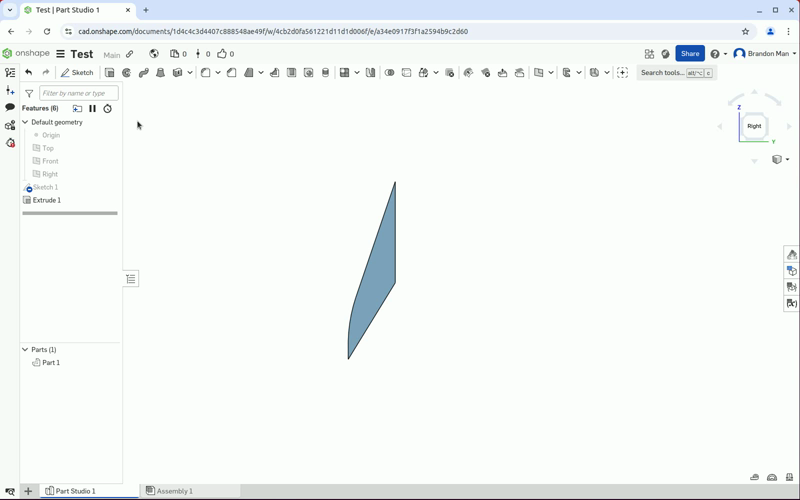
key(shift+h)
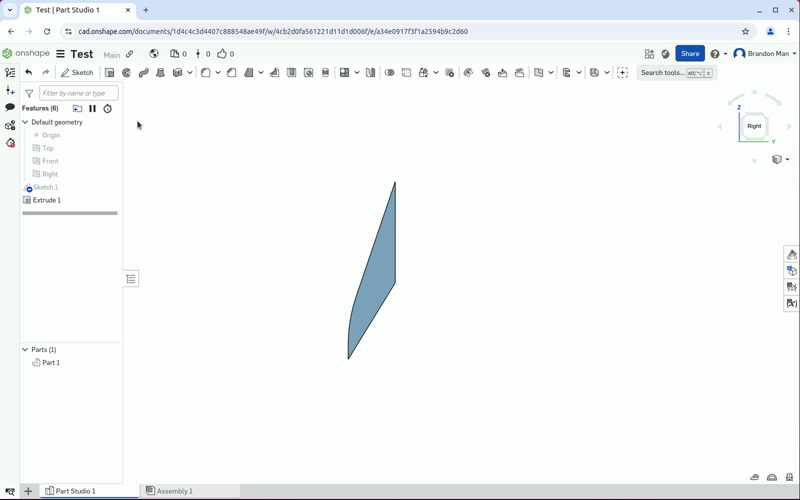
mouse_move(73, 189)
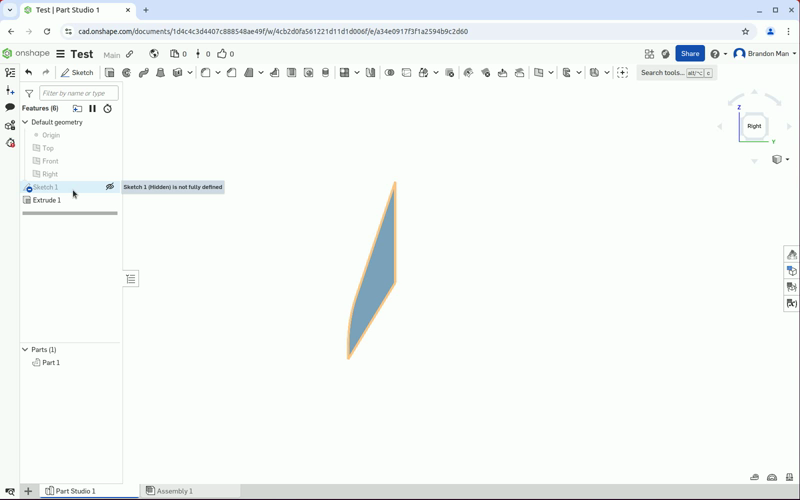
click(73, 189)
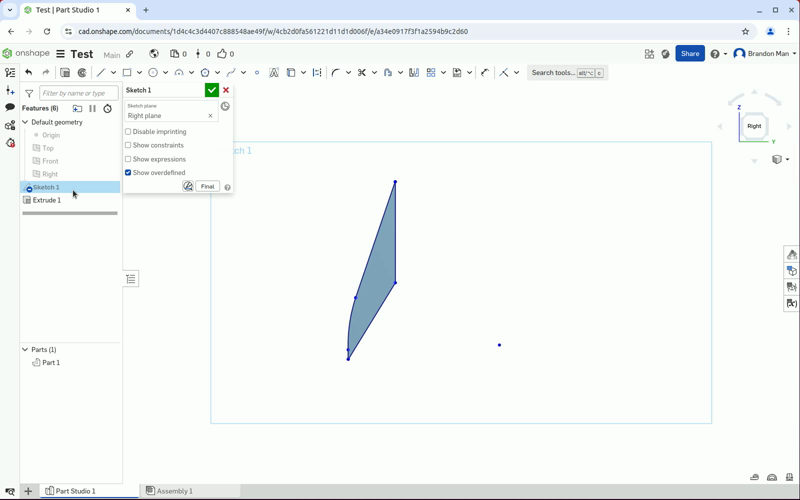
mouse_move(229, 92)
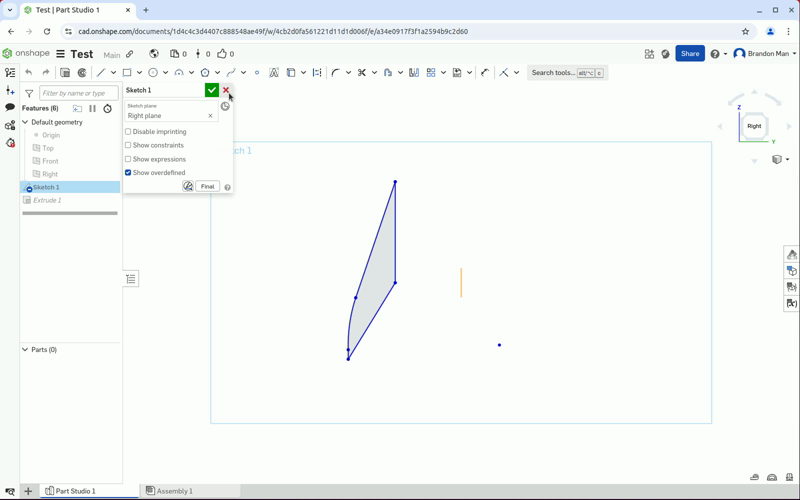
click(229, 92)
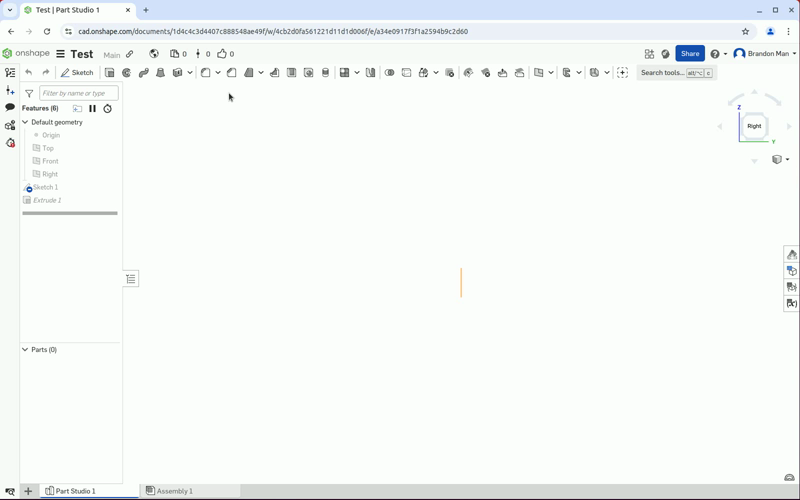
mouse_move(73, 352)
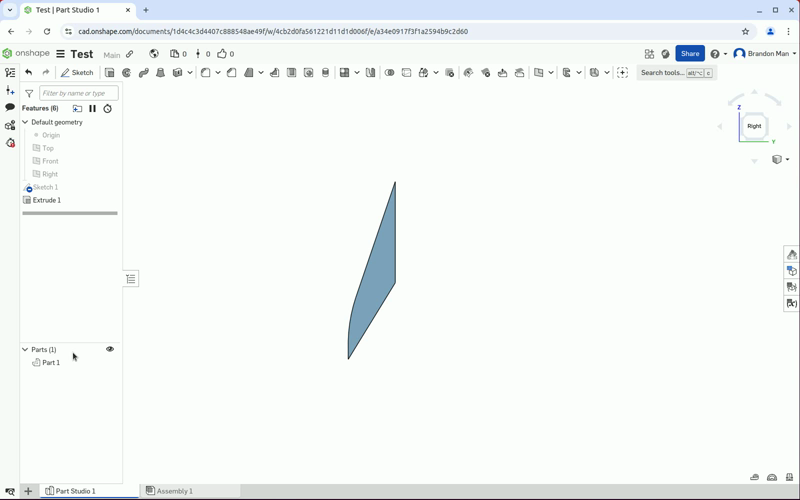
key(y)
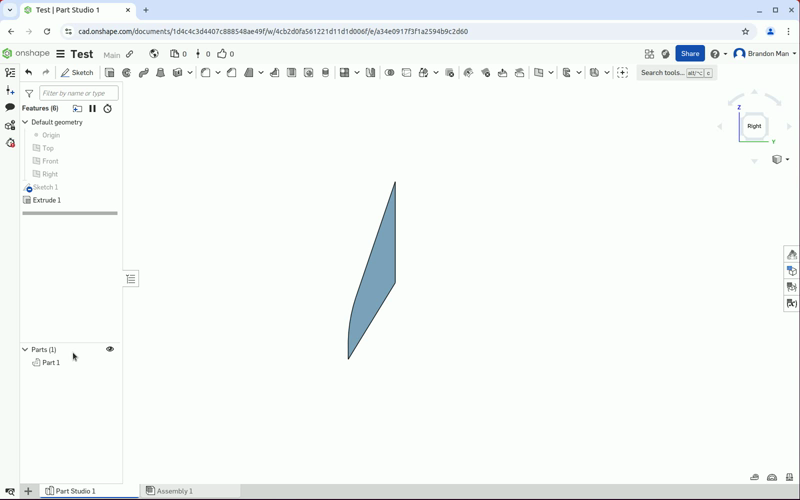
key(shift+p)
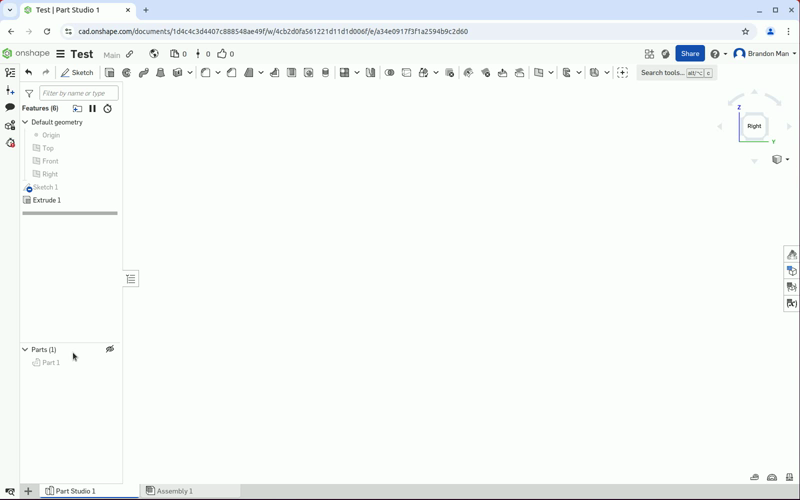
key(space)
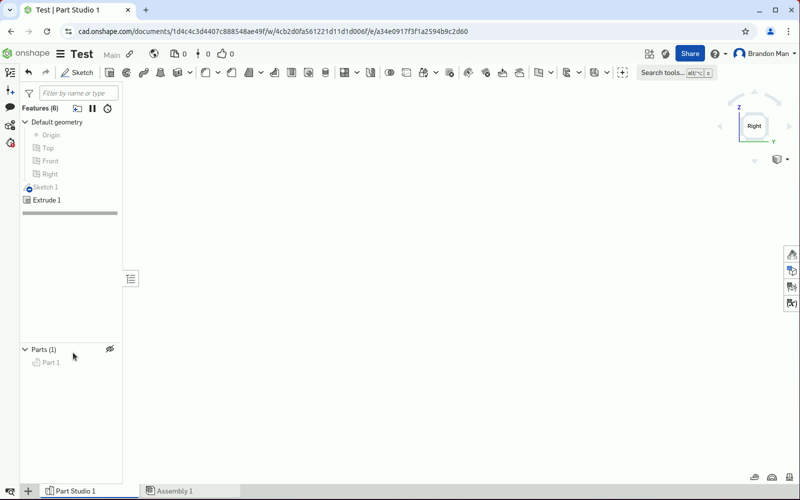
key_down(shift)
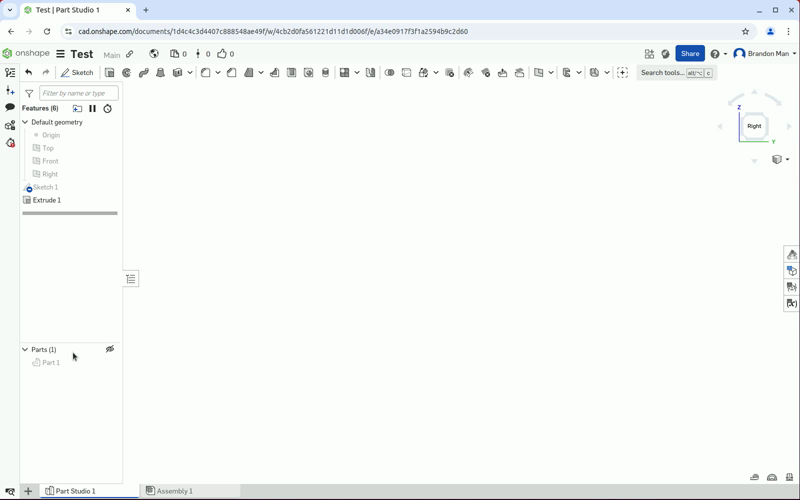
key(right)
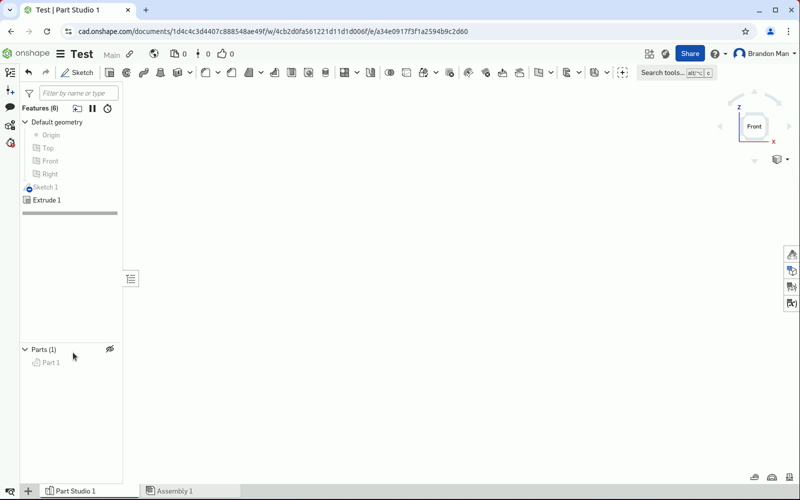
key_up(shift)
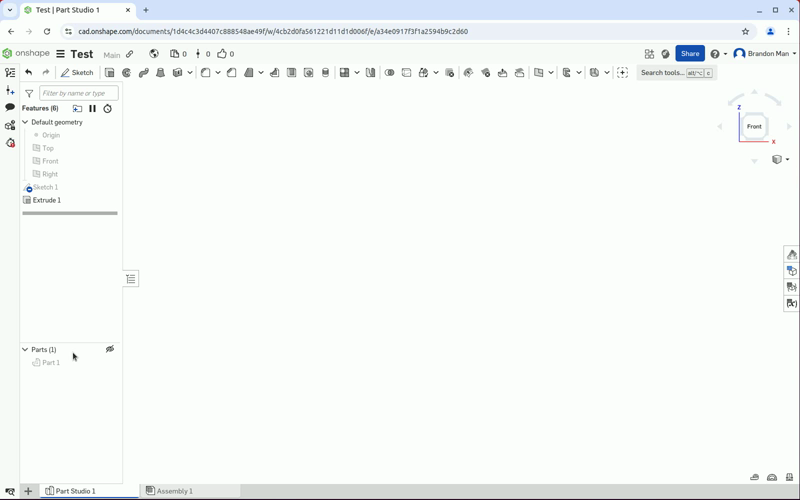
key(space)
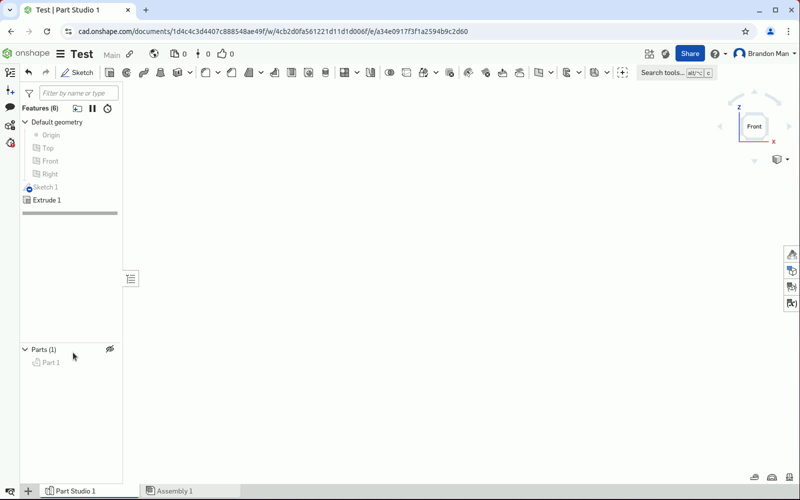
key_down(shift)
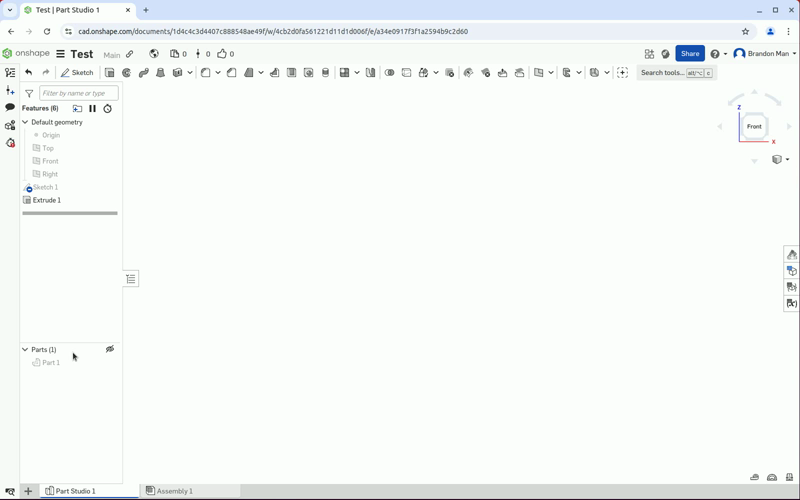
key(down)
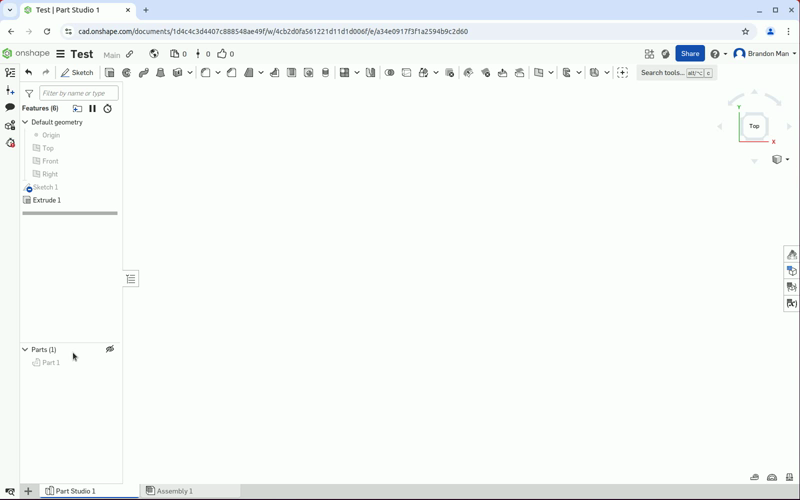
key_up(shift)
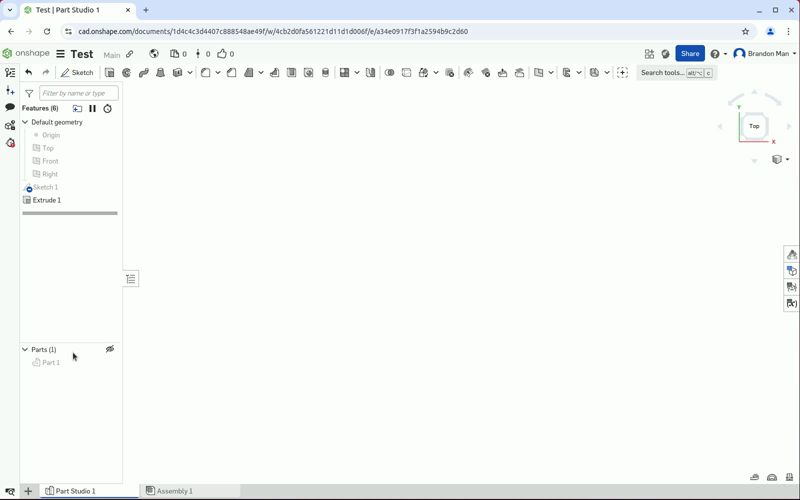
mouse_move(73, 352)
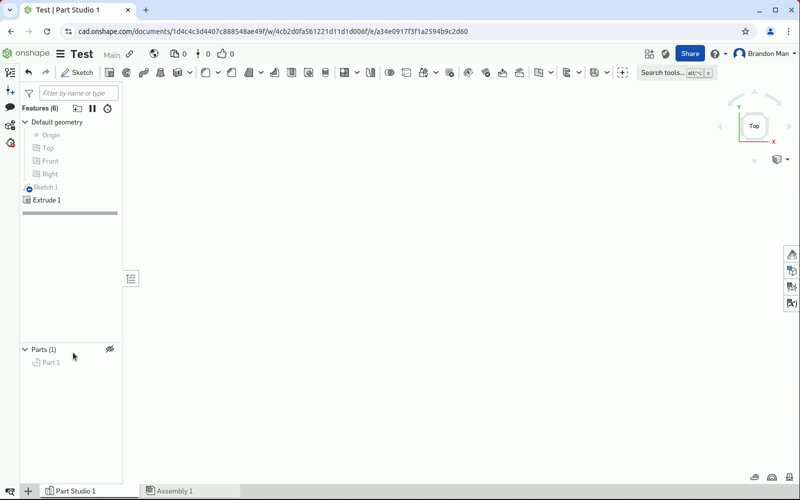
key(shift+y)
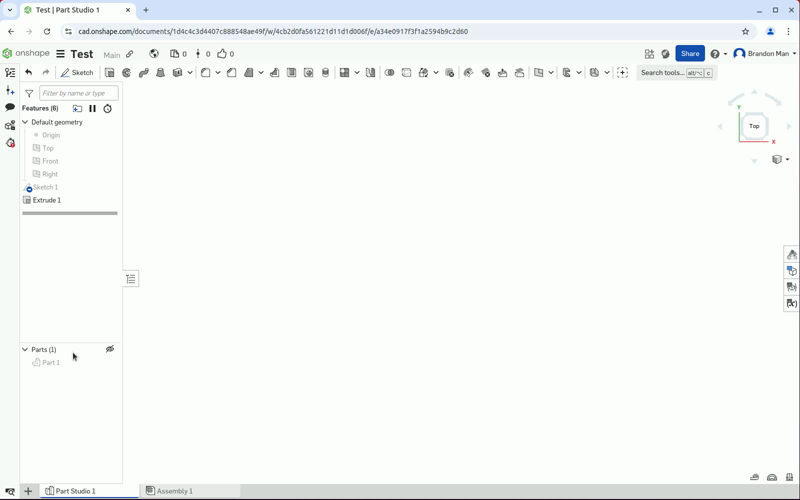
key(shift+s)
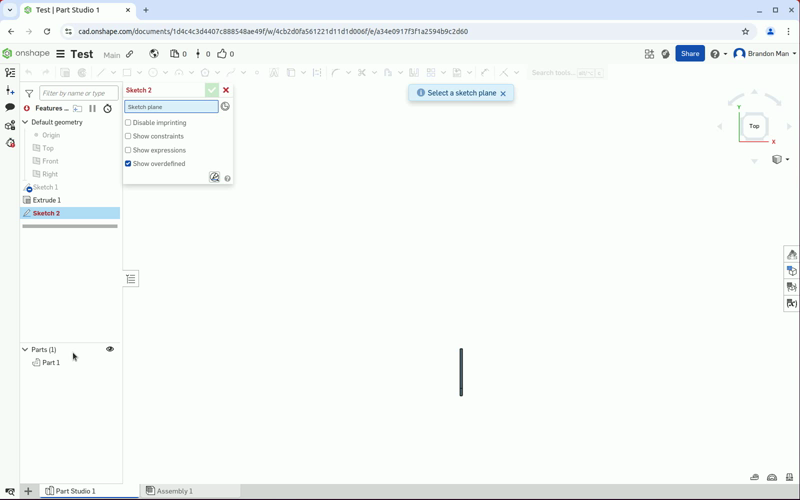
mouse_move(73, 150)
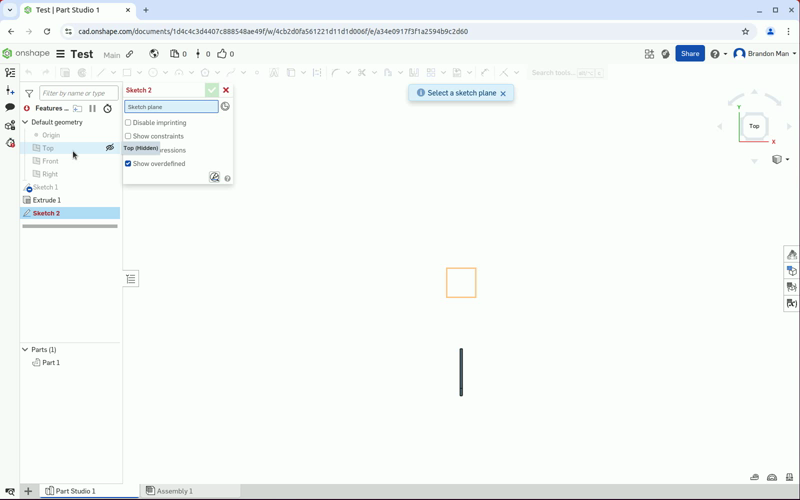
click(73, 150)
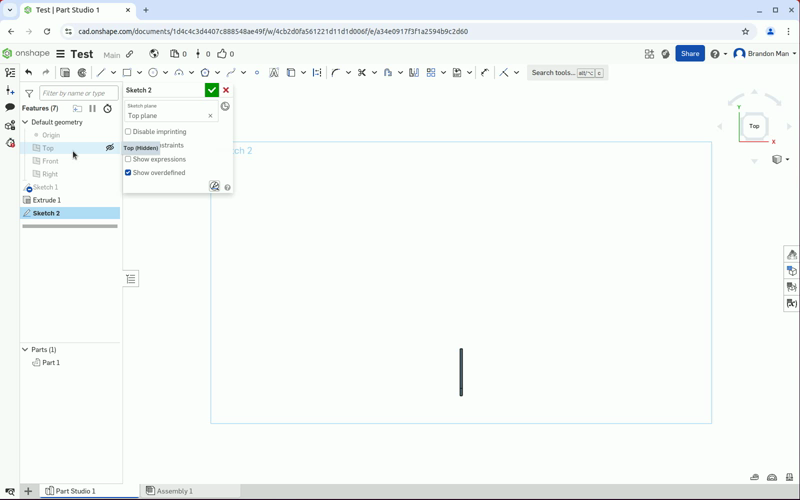
mouse_move(73, 352)
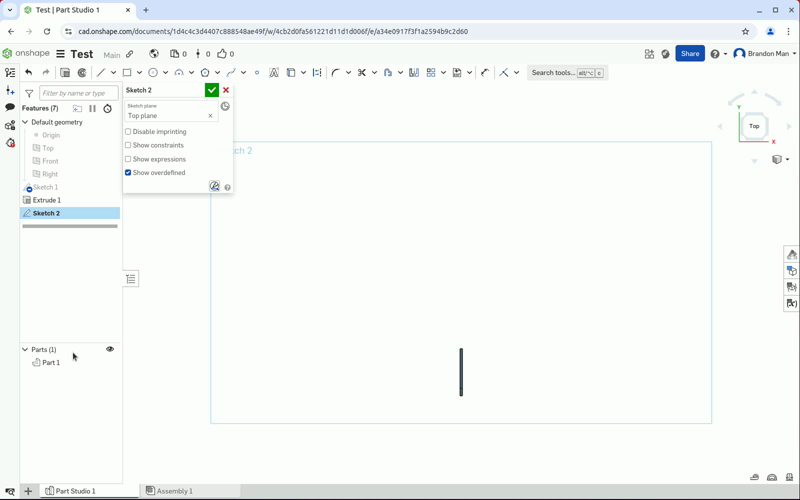
key(y)
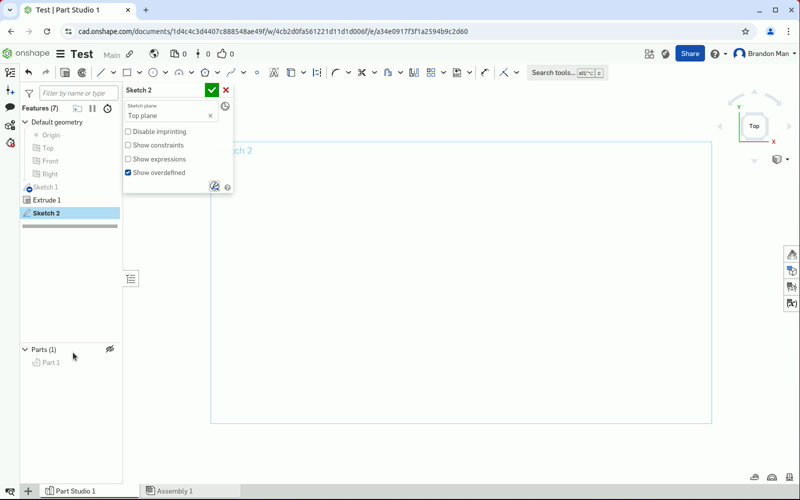
key(c)
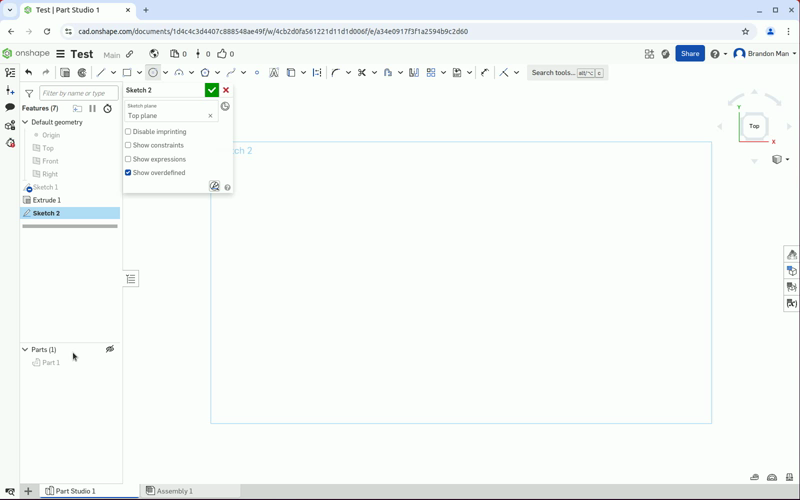
key_down(shift)
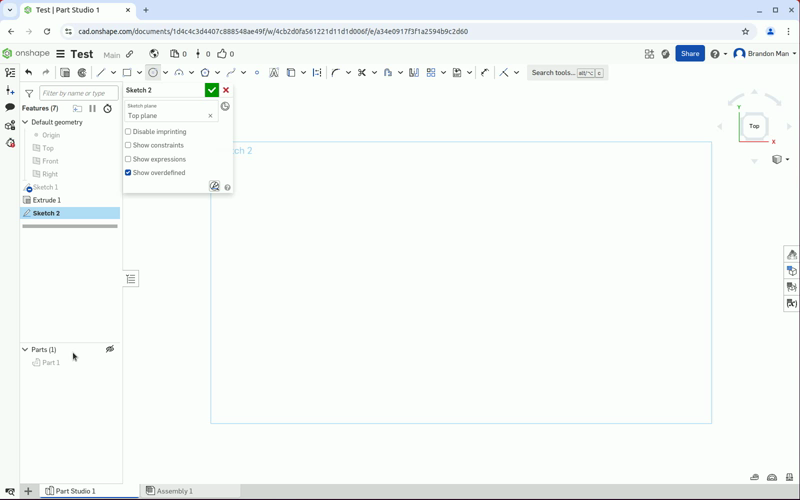
mouse_move(461, 282)
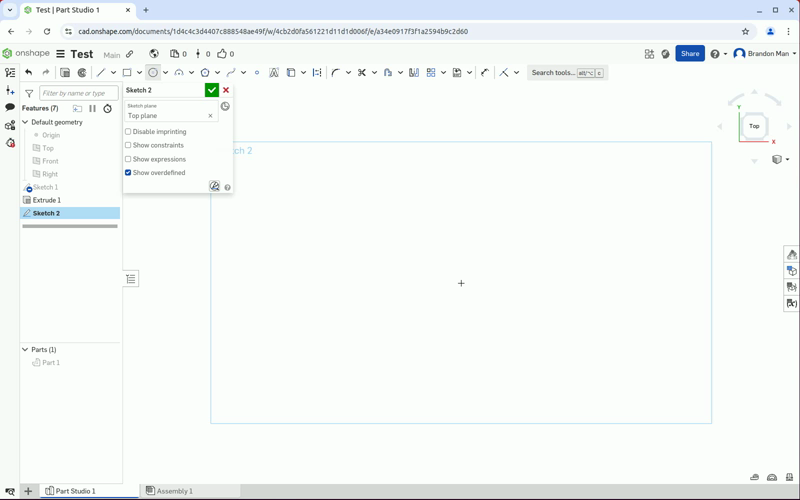
click(461, 282)
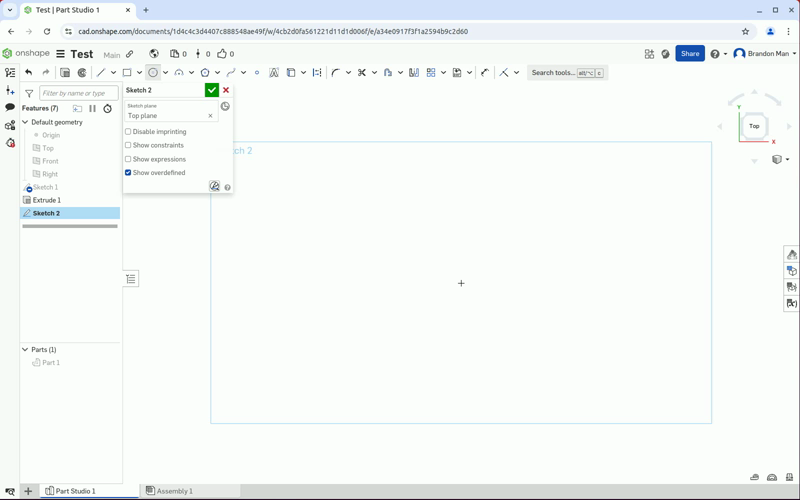
key_up(shift)
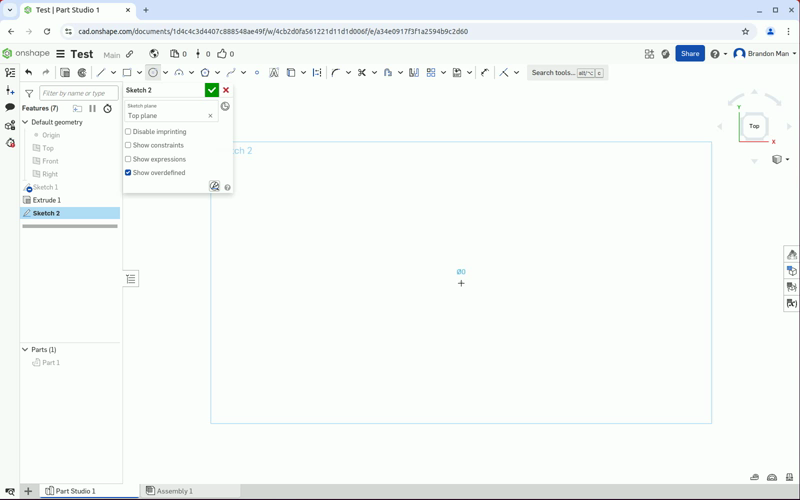
mouse_move(530, 282)
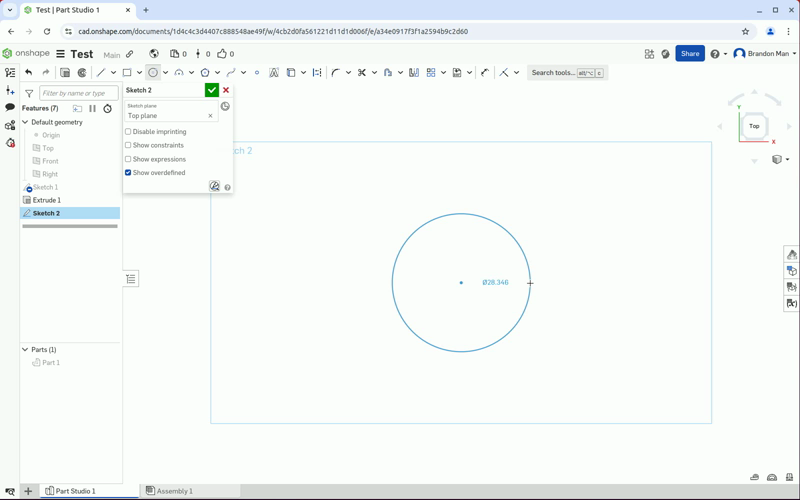
click(530, 282)
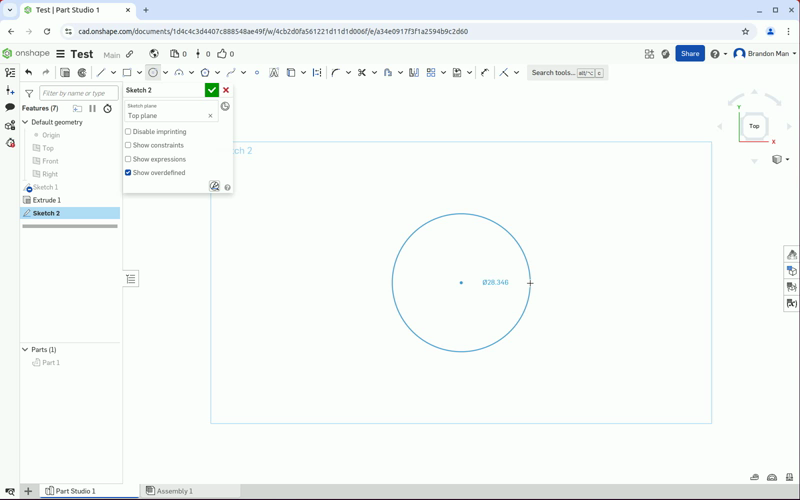
key(esc)
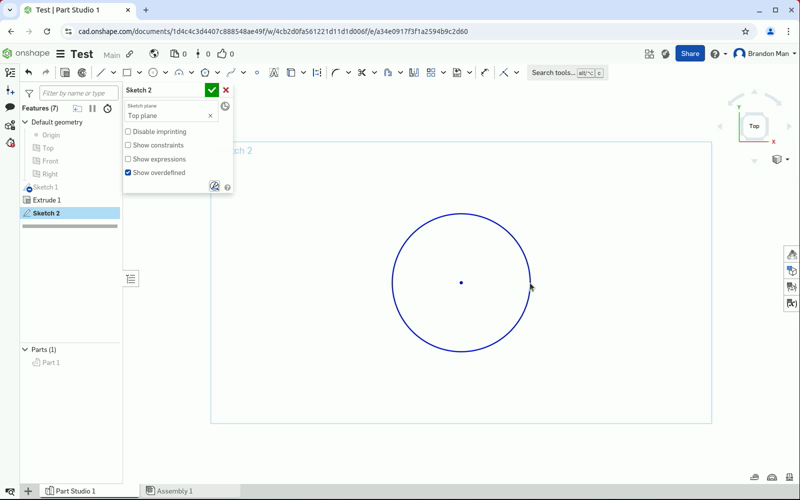
mouse_move(508, 284)
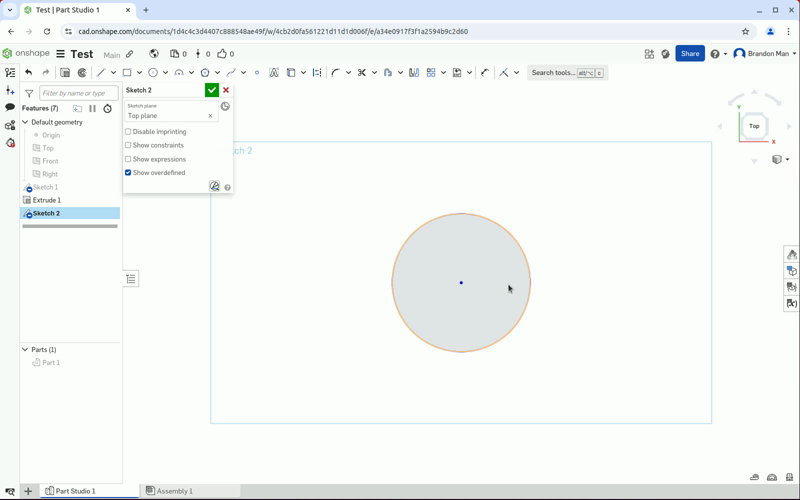
click(508, 284)
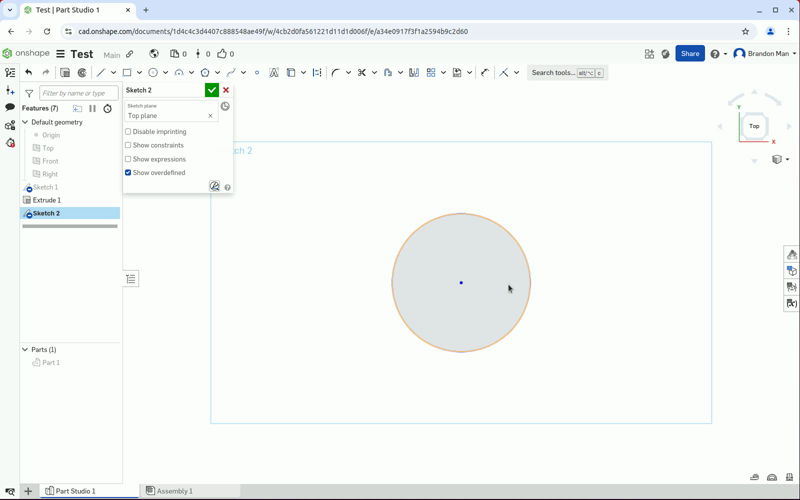
mouse_move(73, 352)
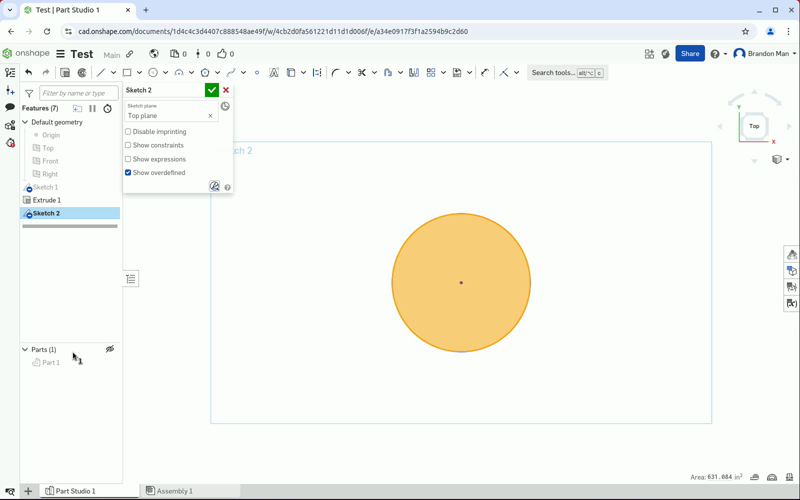
key(shift+y)
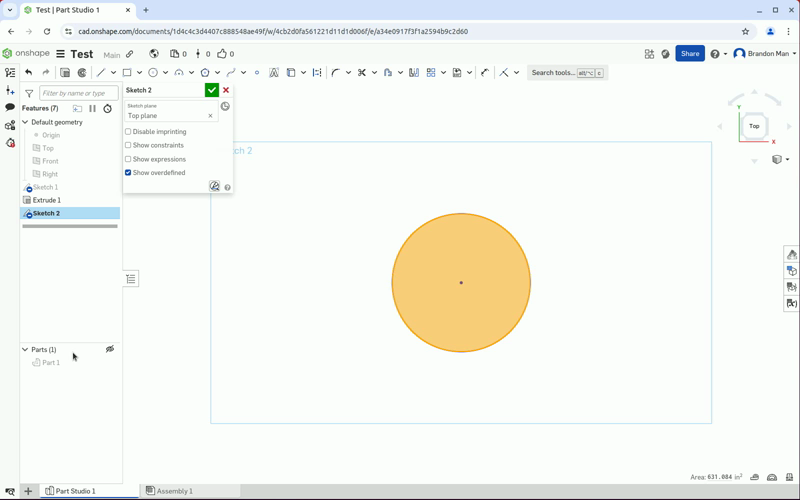
key(shift+e)
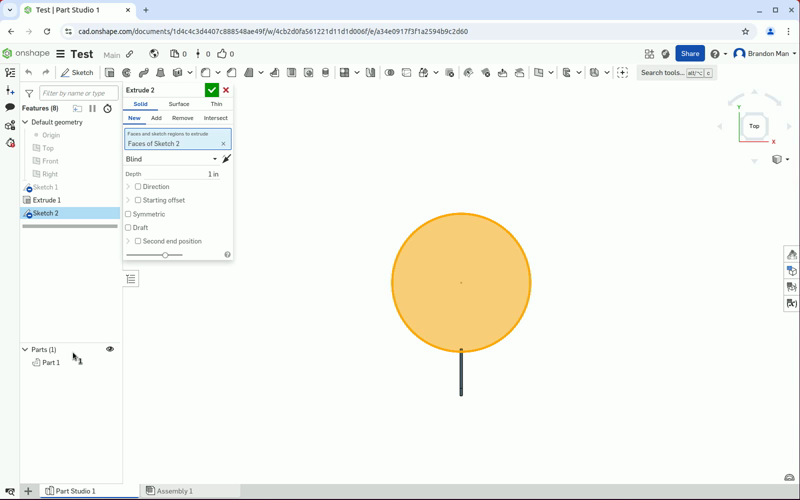
mouse_move(143, 106)
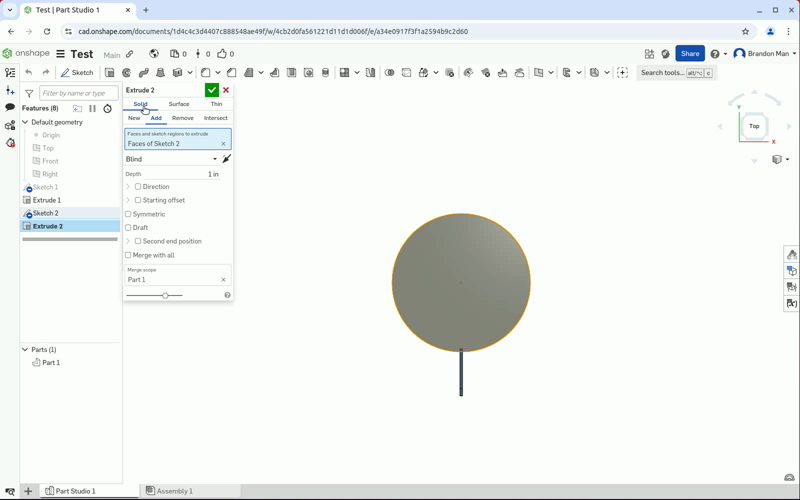
click(143, 106)
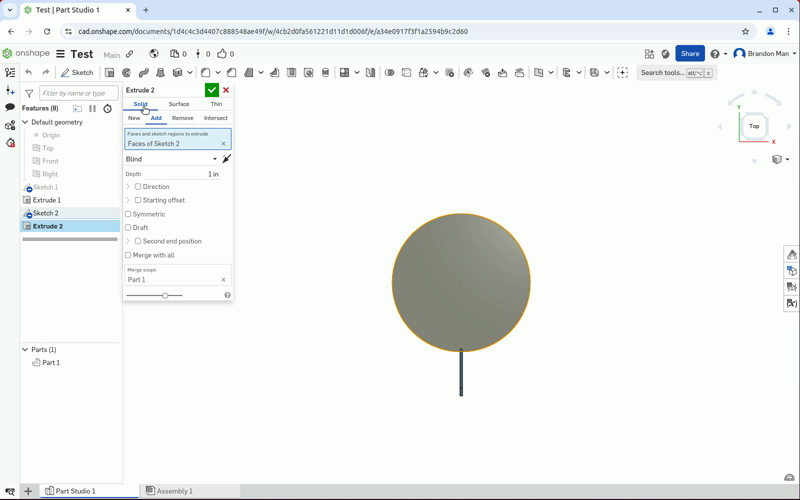
mouse_move(186, 120)
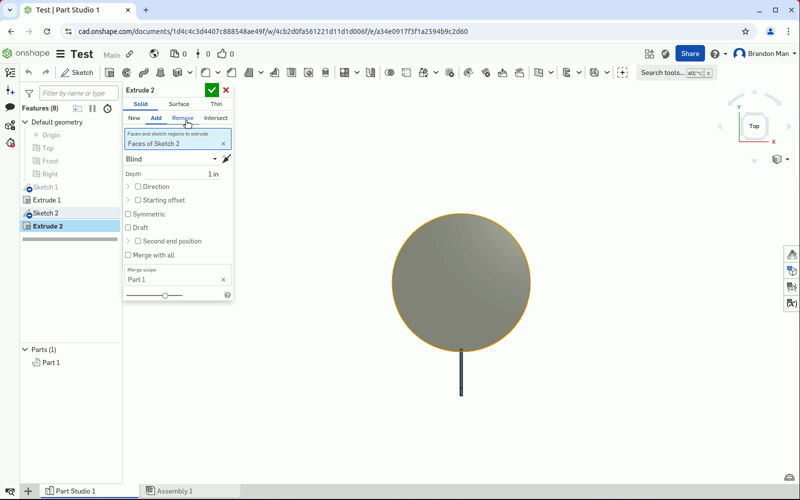
click(186, 120)
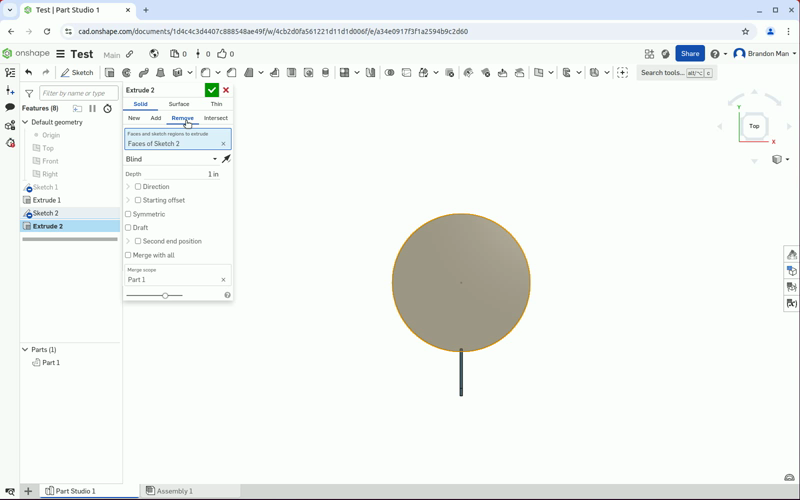
key(tab, 4)
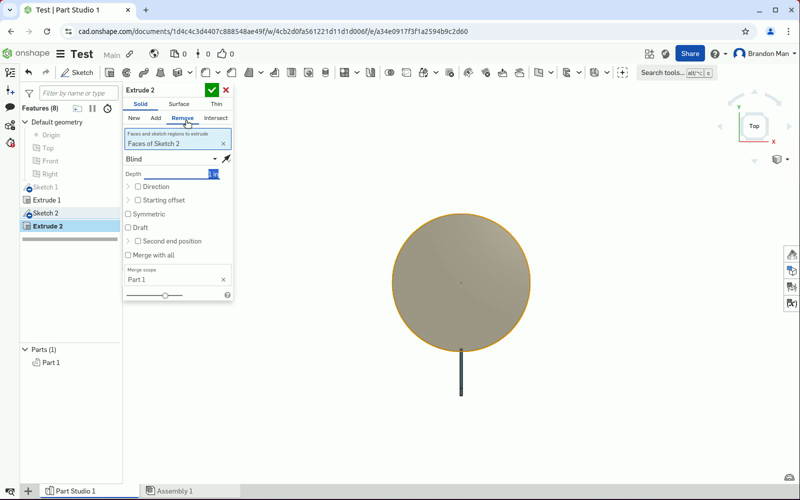
text(-45.736)
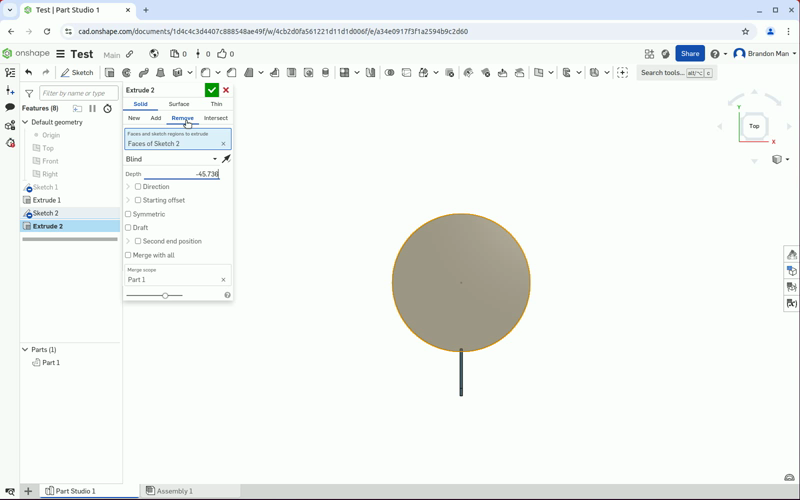
key(tab, 3)
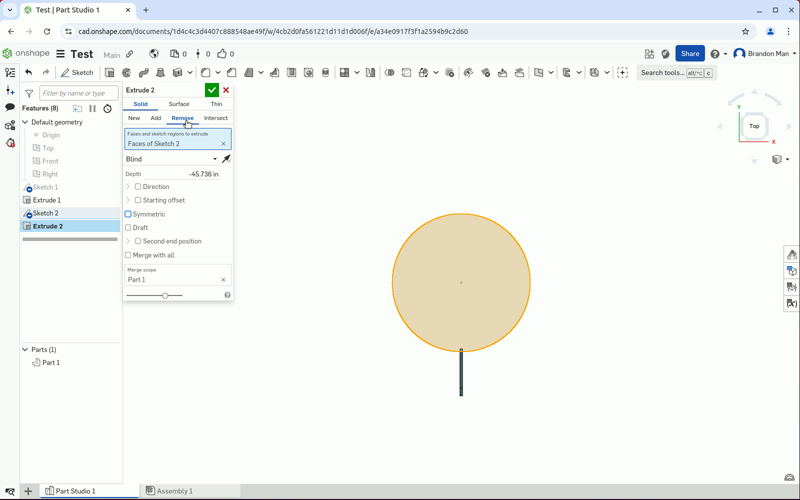
key(space)
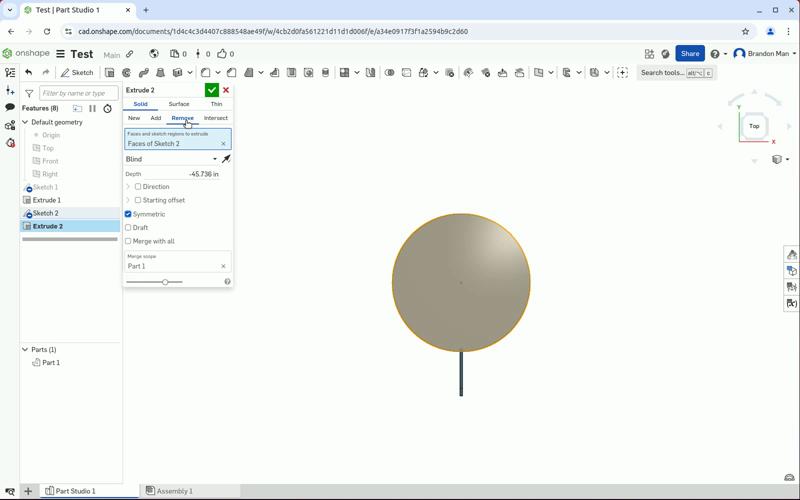
key(tab, 2)
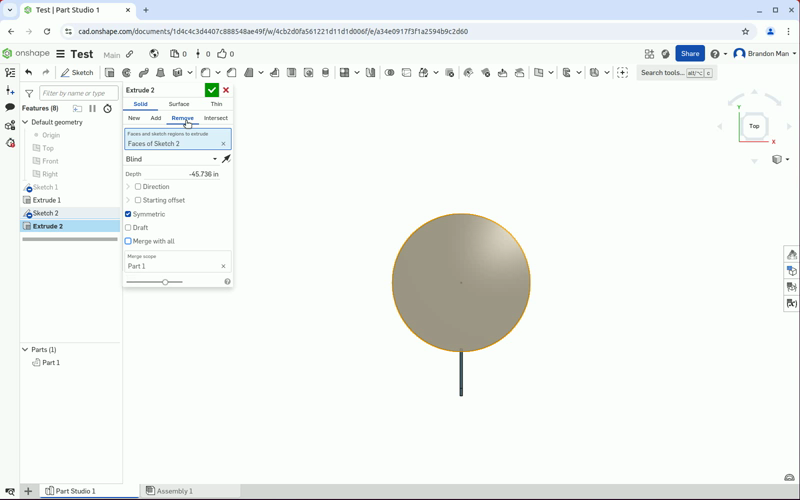
key(space)
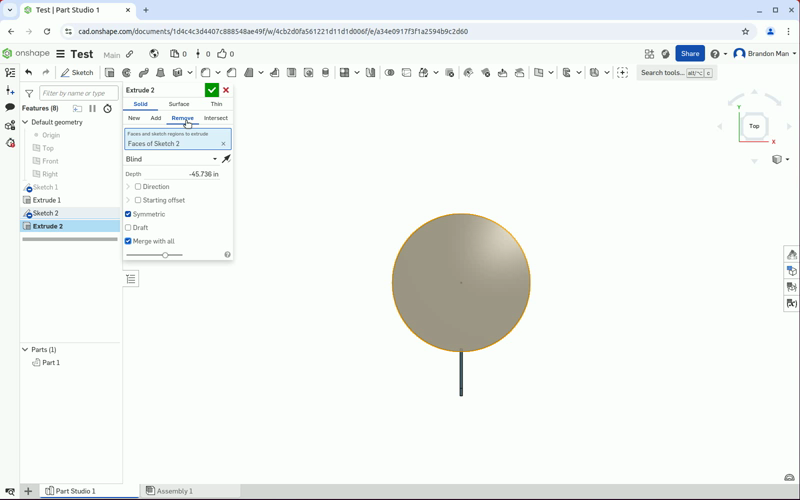
key(enter)
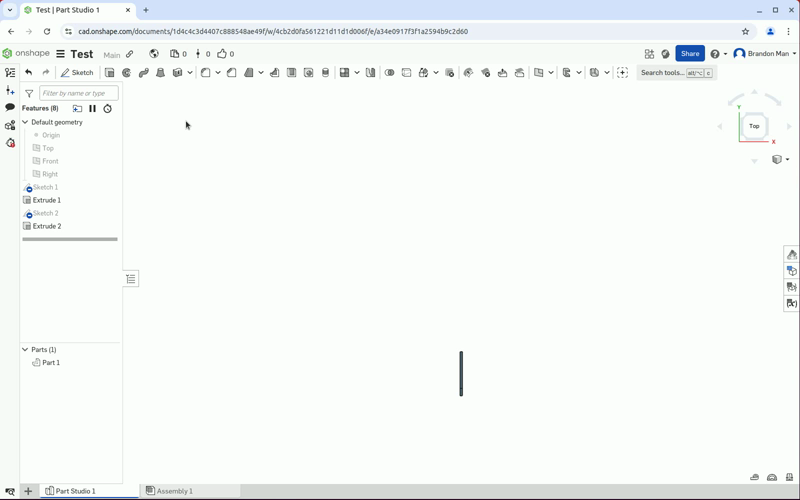
key(shift+h)
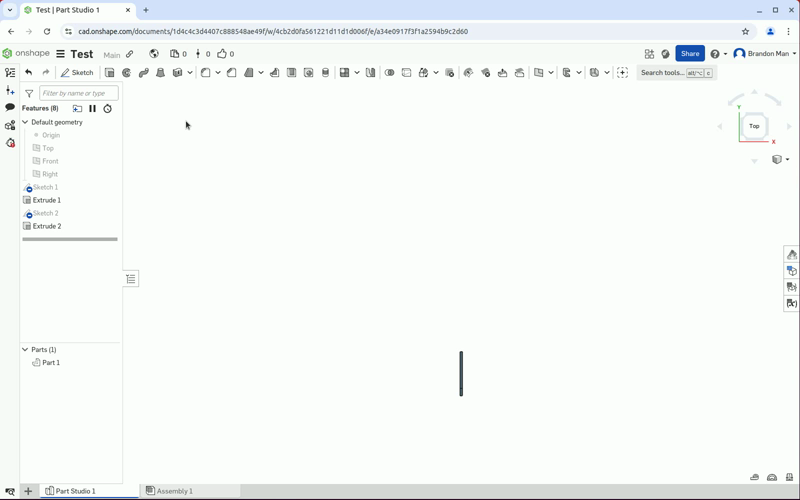
key(shift+h)
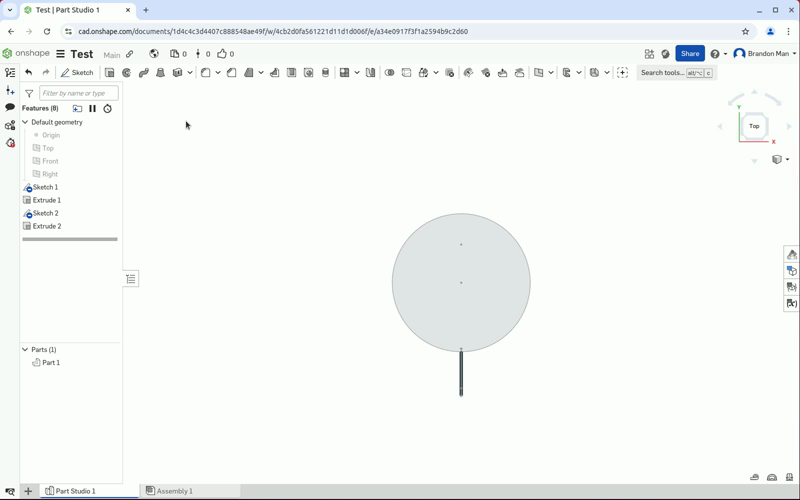
key(shift+7)
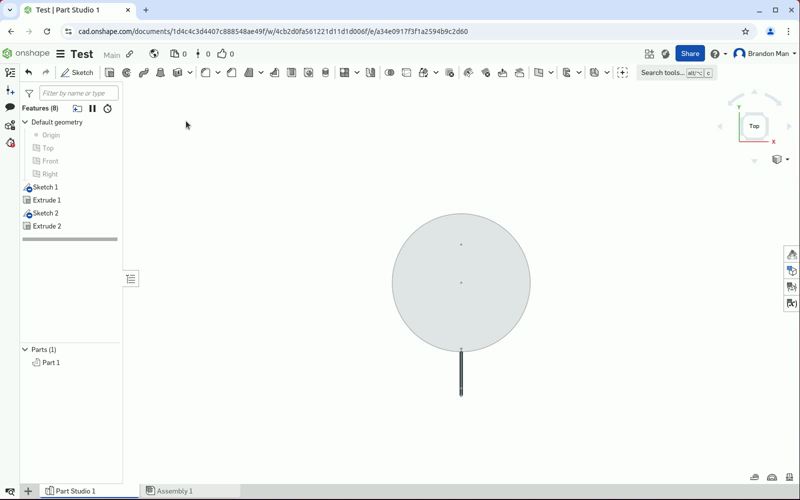
key(up, 3)
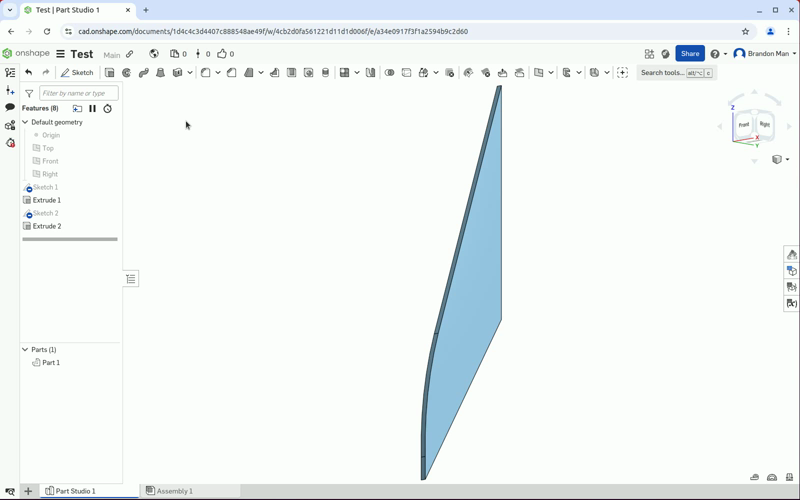
key(left, 3)
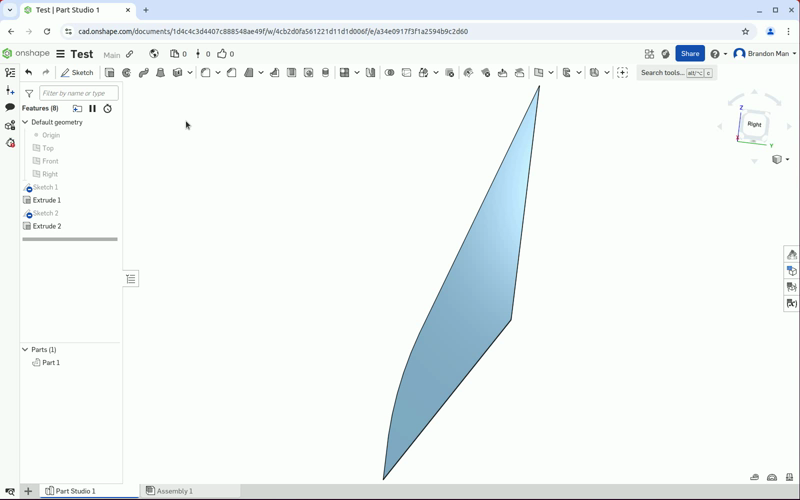
key(right, 3)
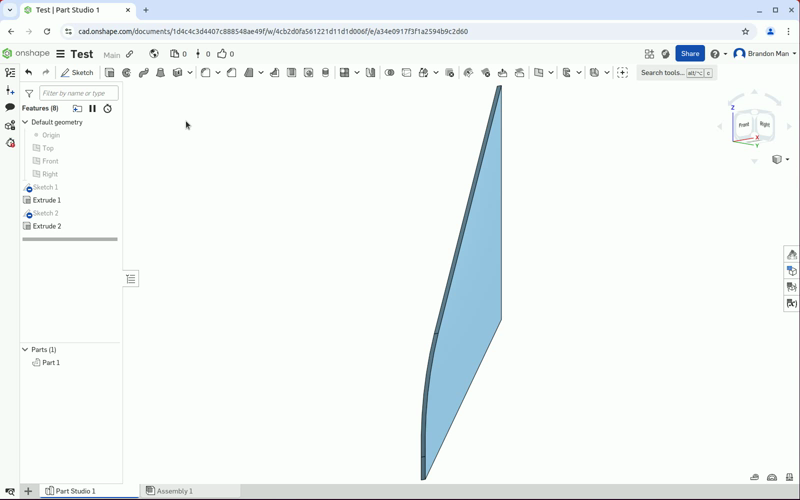
key(down, 3)
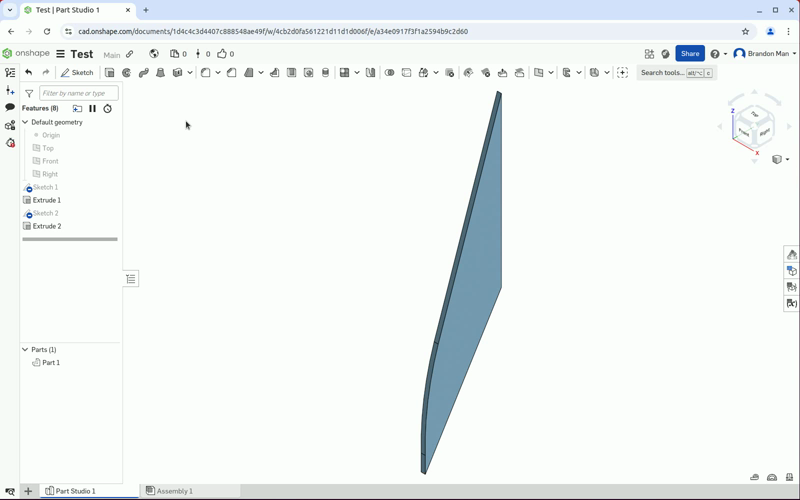
mouse_move(73, 189)
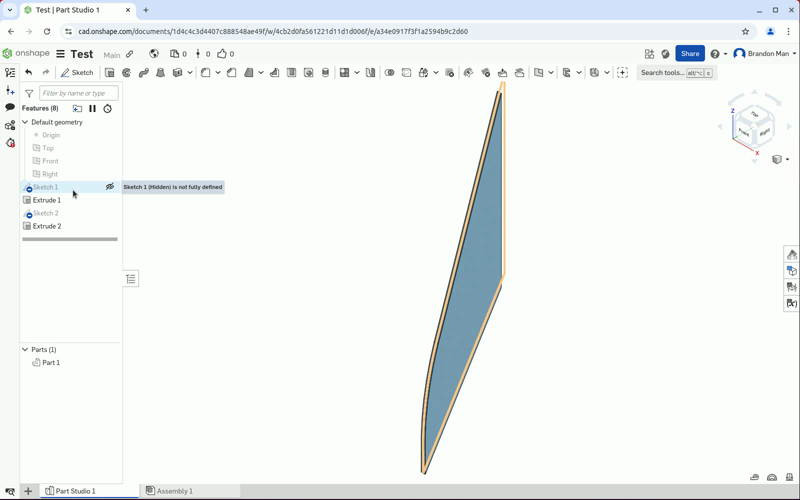
click(73, 189)